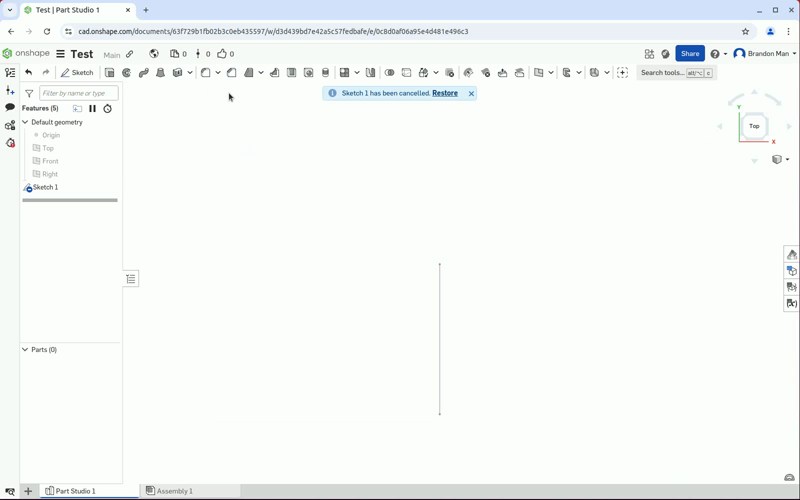
key(shift+h)
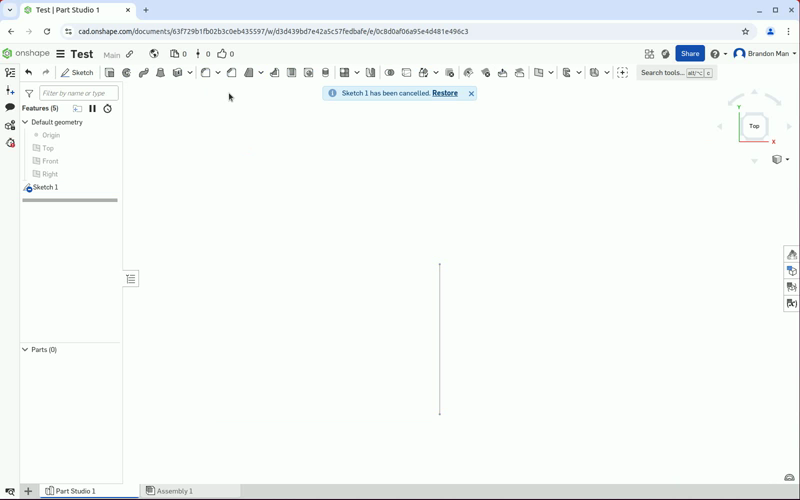
key(shift+s)
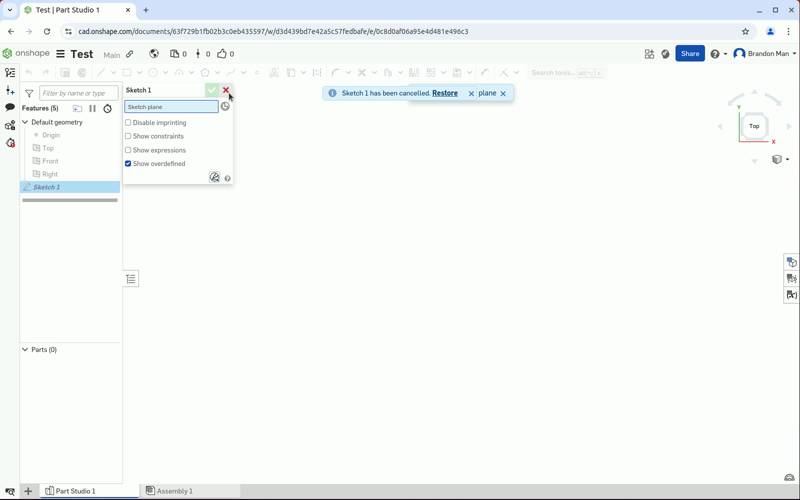
mouse_move(73, 150)
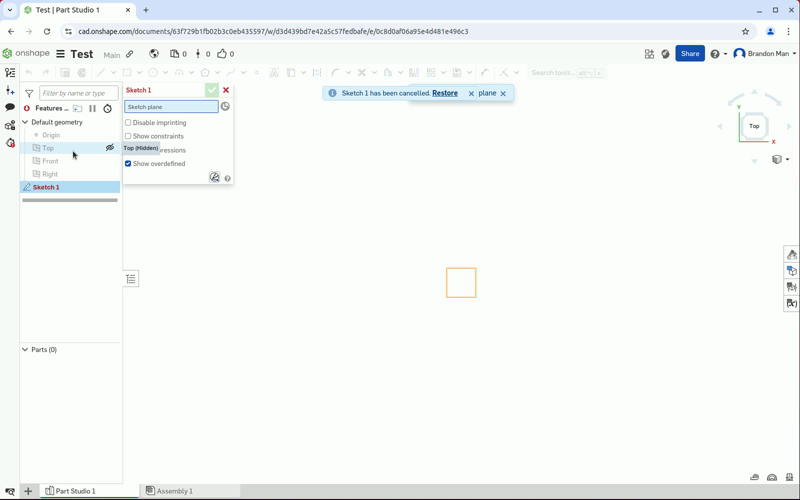
click(73, 150)
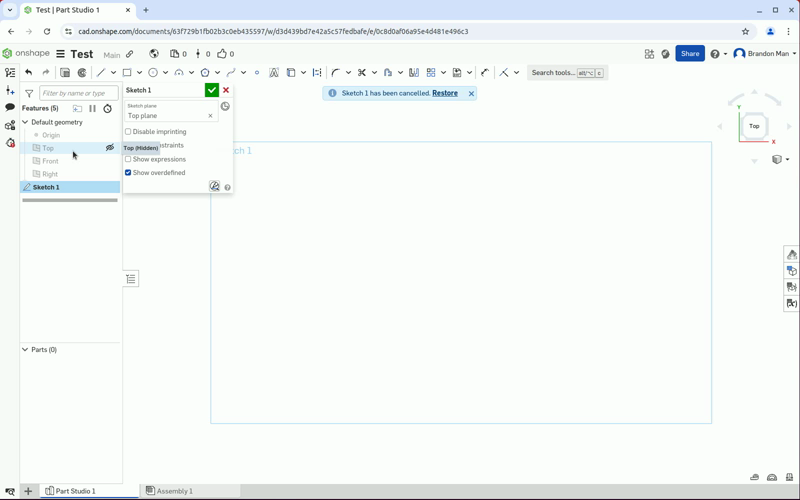
mouse_move(73, 352)
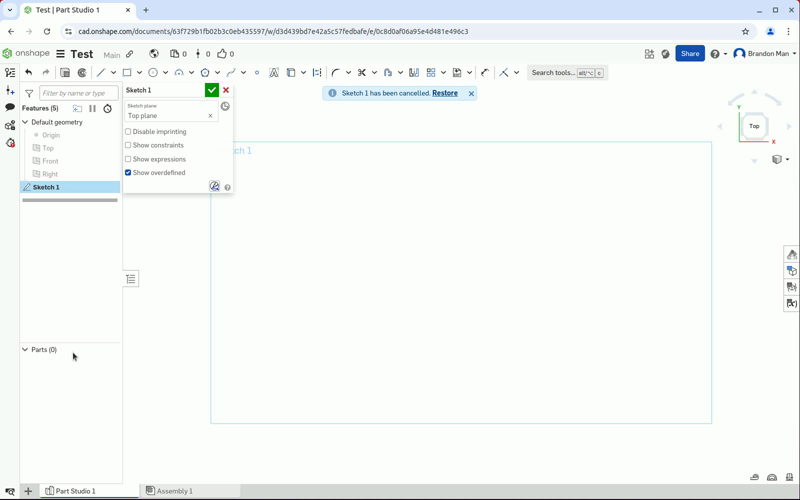
key(y)
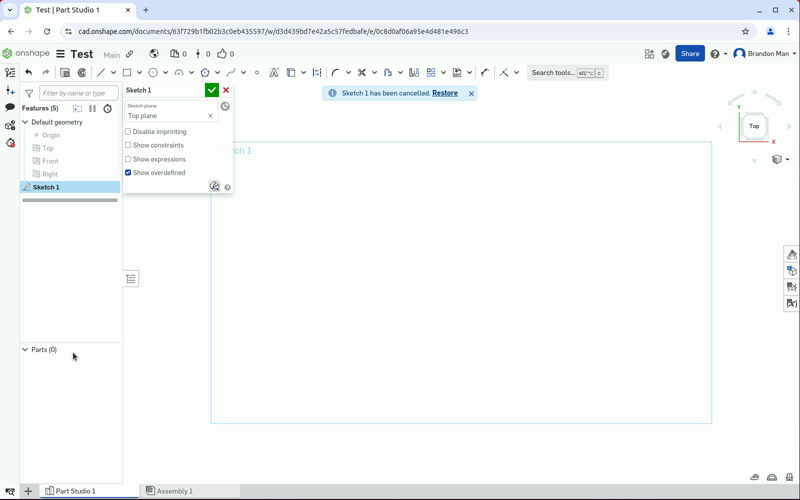
key(l)
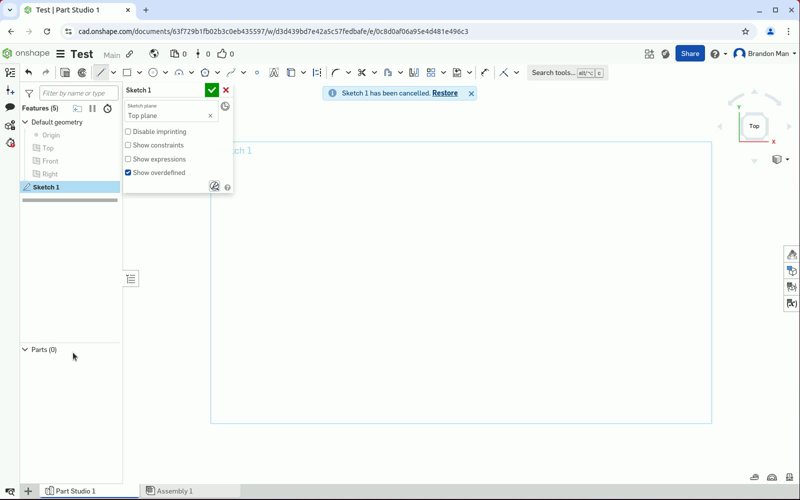
key_down(shift)
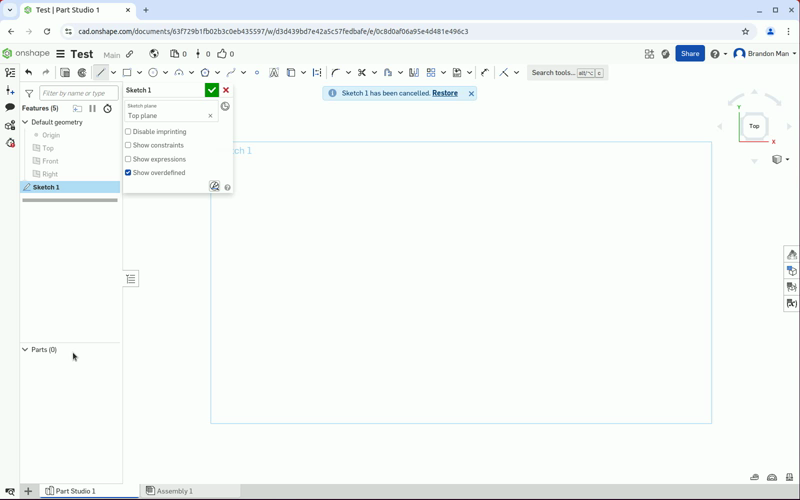
mouse_move(349, 282)
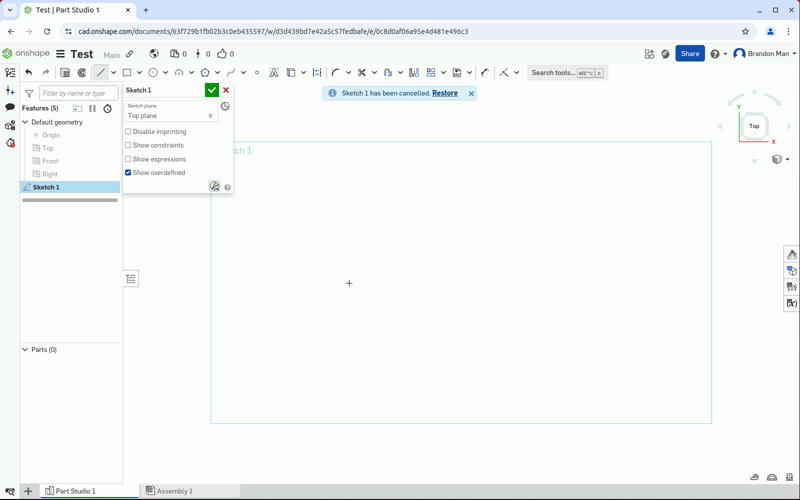
click(349, 282)
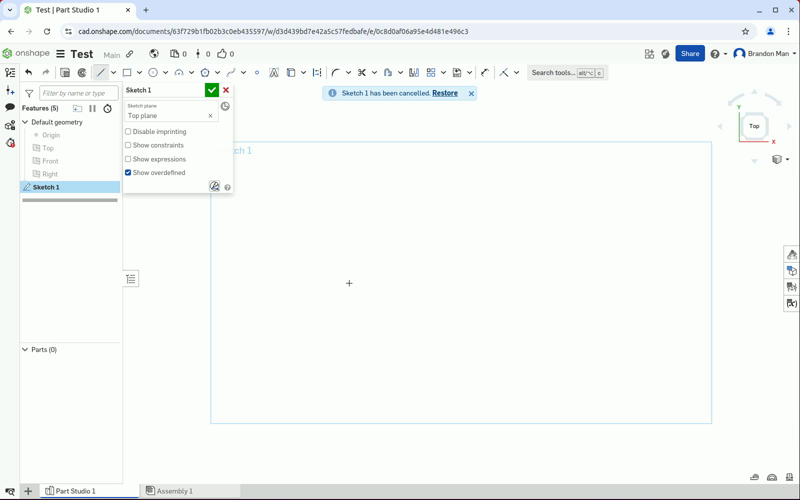
key_up(shift)
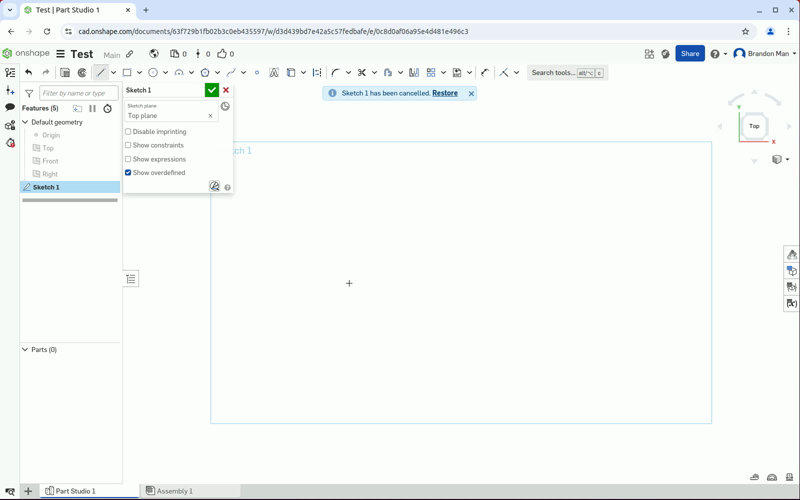
key_down(shift)
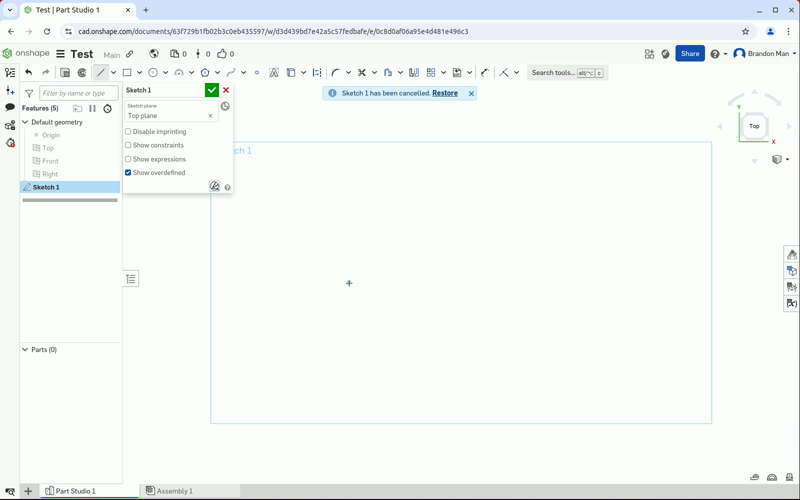
mouse_move(405, 378)
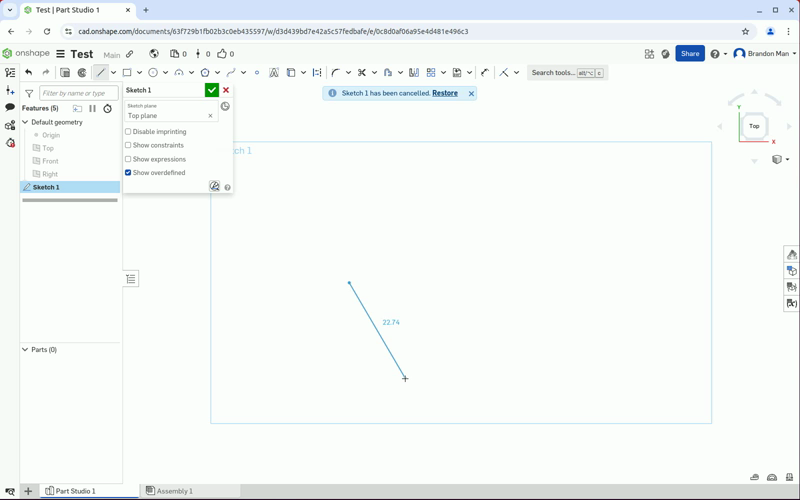
click(405, 378)
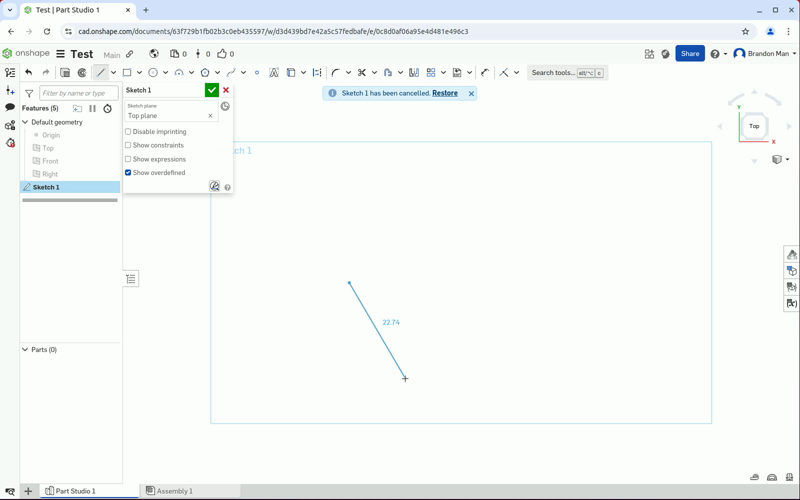
key_up(shift)
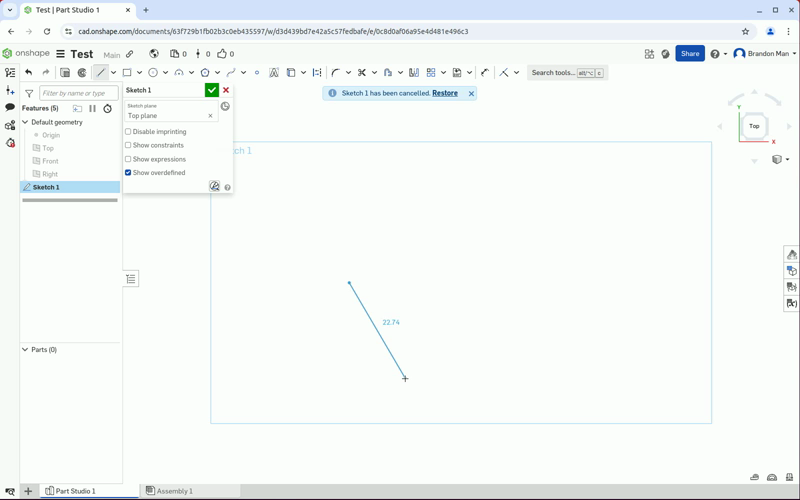
key_down(shift)
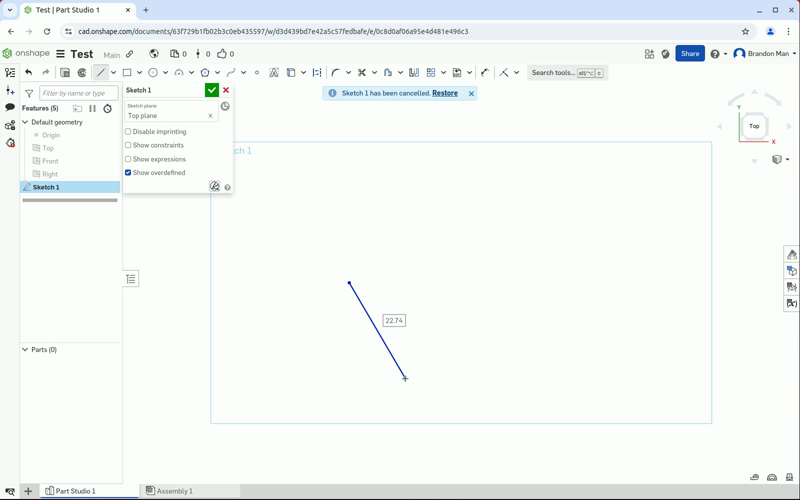
mouse_move(514, 378)
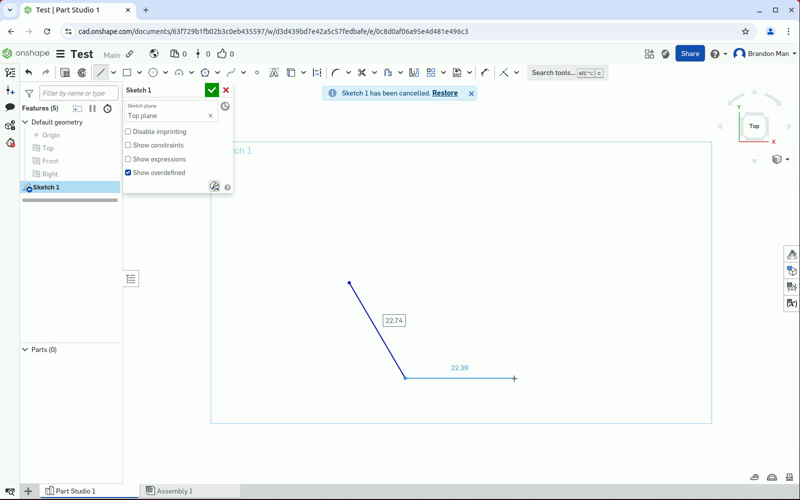
click(514, 378)
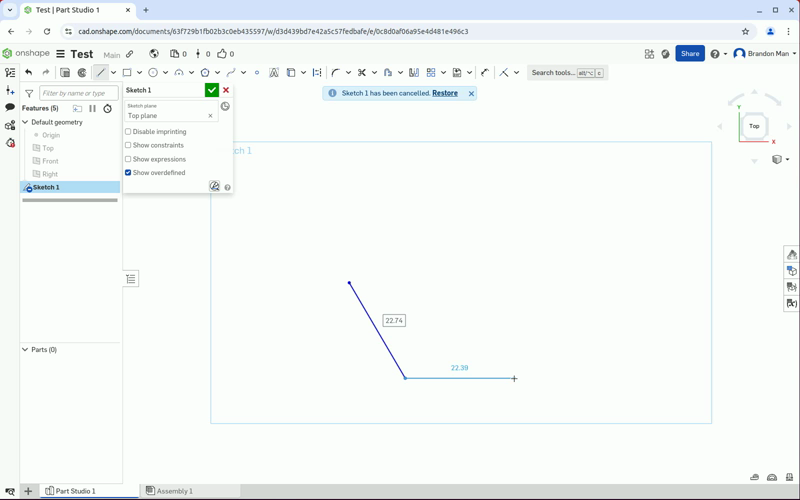
key_up(shift)
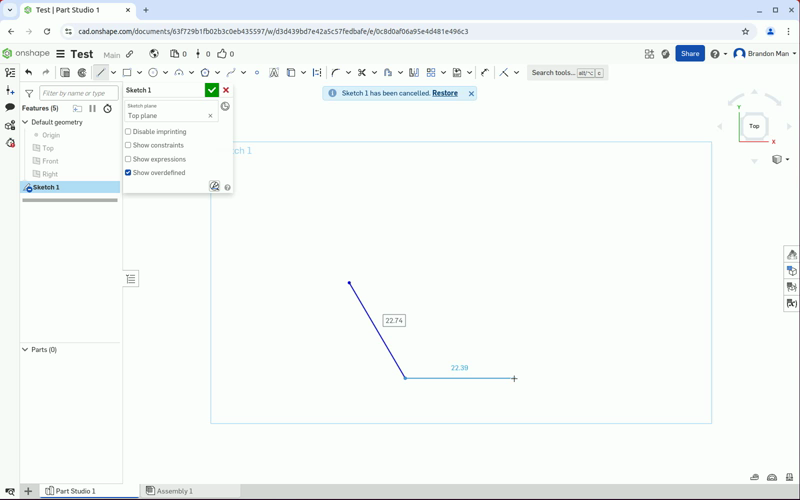
key_down(shift)
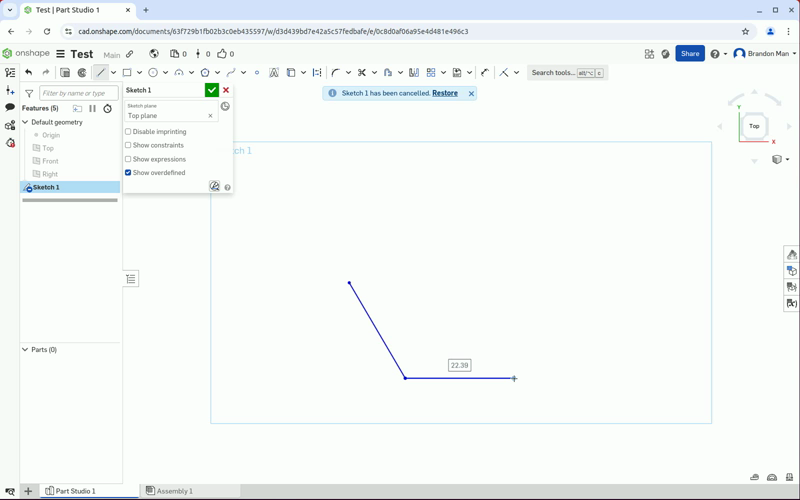
mouse_move(569, 282)
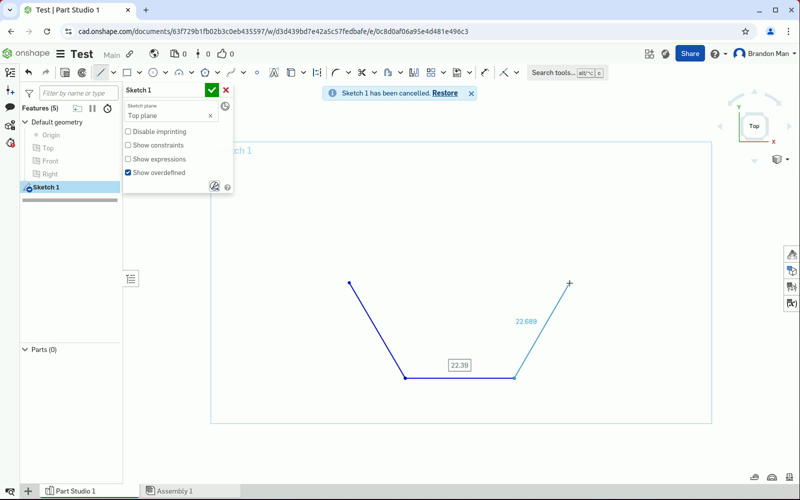
click(569, 282)
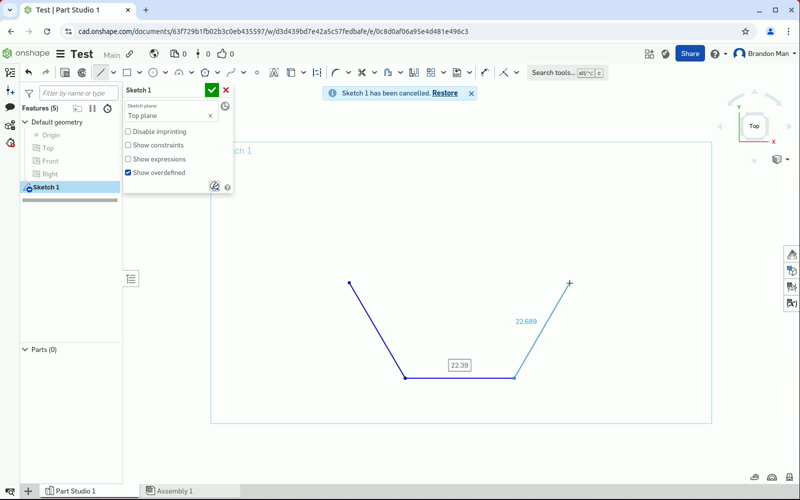
key_up(shift)
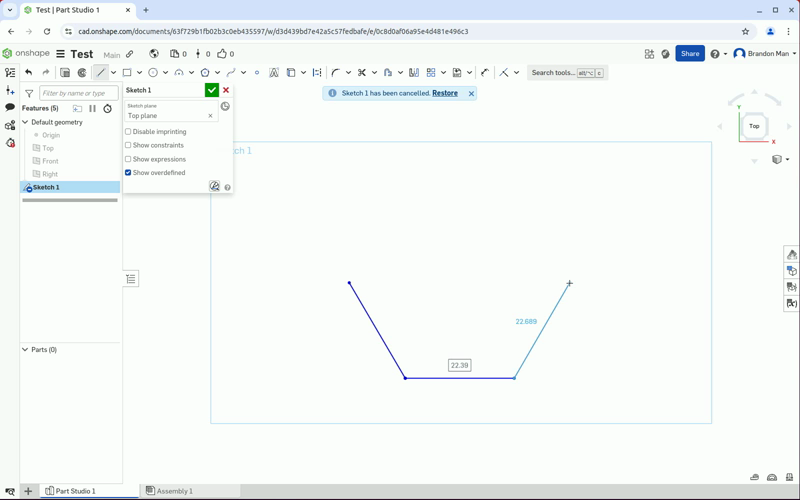
key_down(shift)
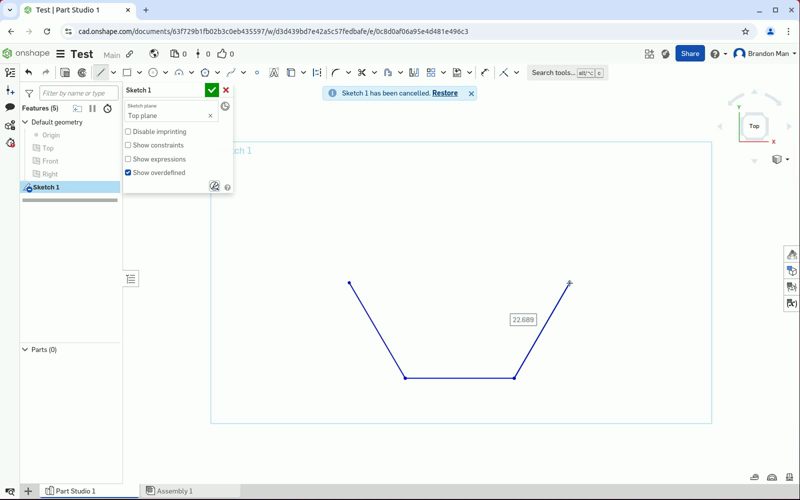
mouse_move(514, 187)
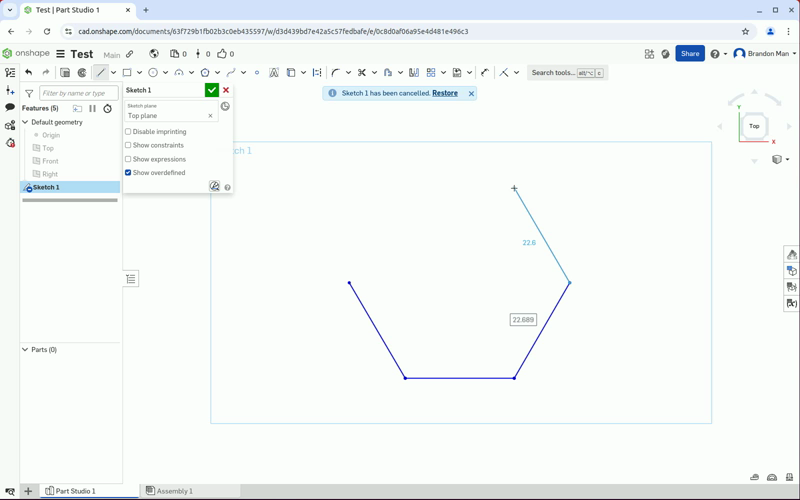
click(514, 187)
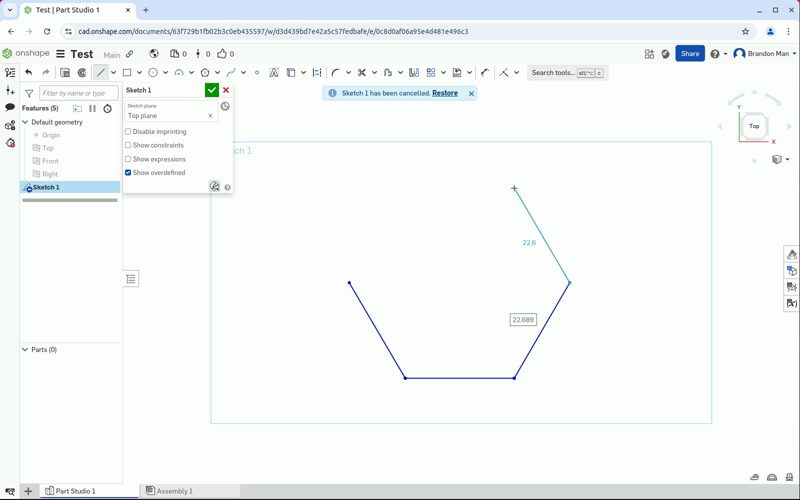
key_up(shift)
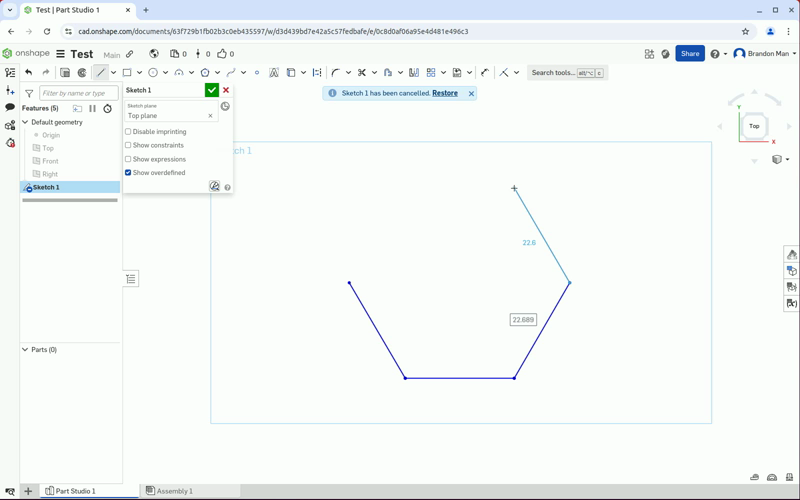
key_down(shift)
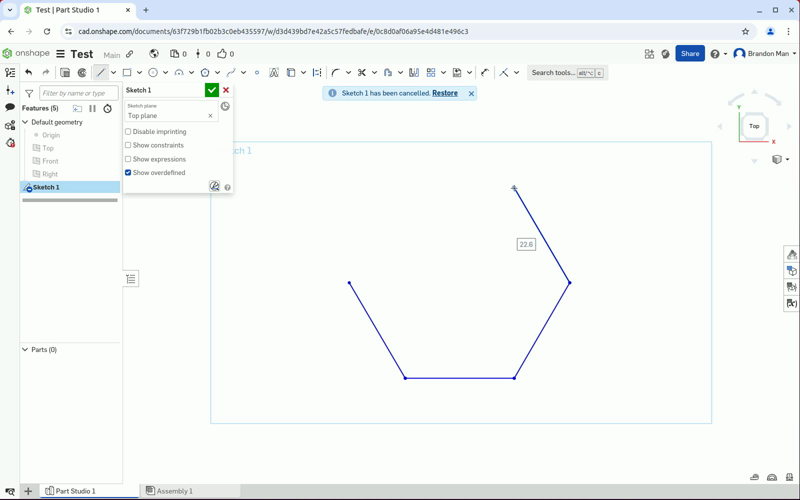
mouse_move(405, 187)
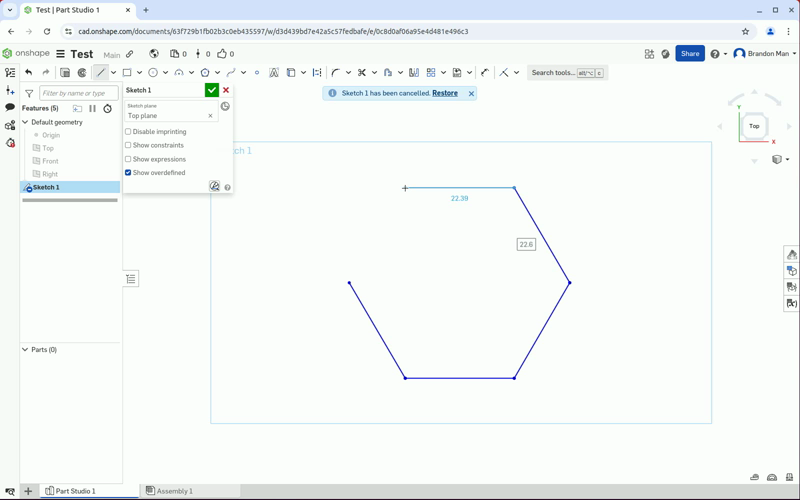
click(405, 187)
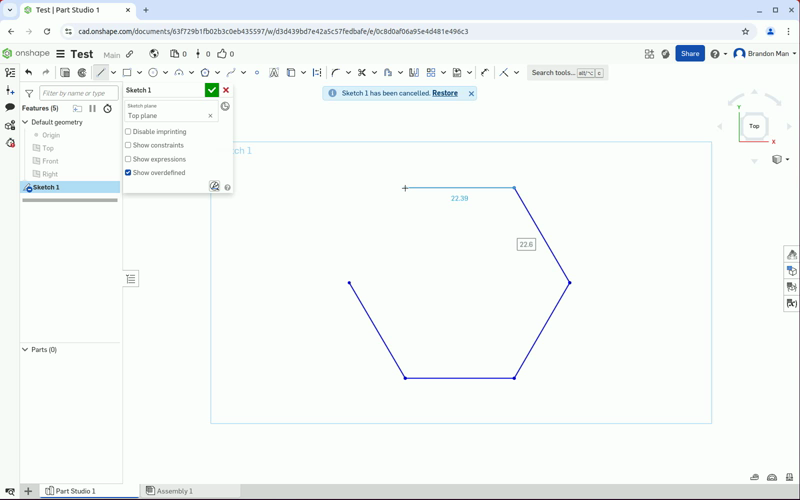
key_up(shift)
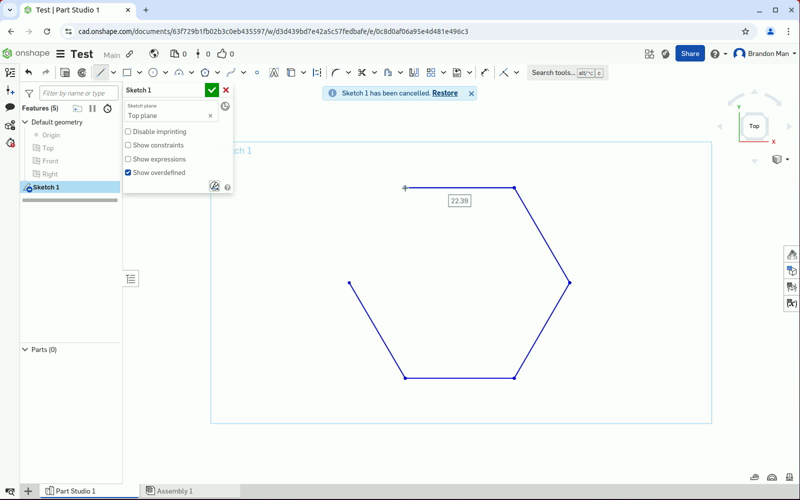
key_down(shift)
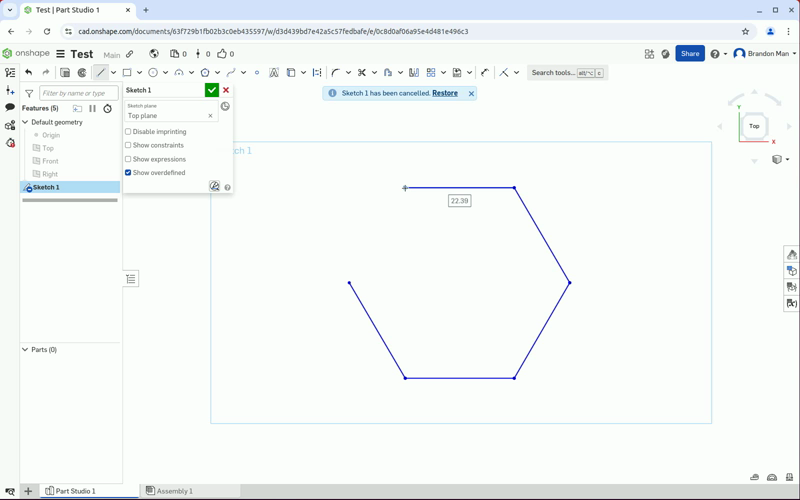
mouse_move(349, 282)
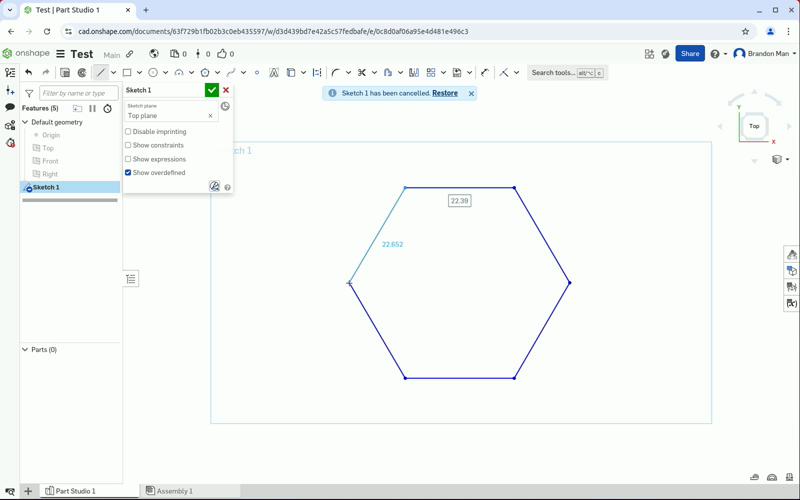
key_up(shift)
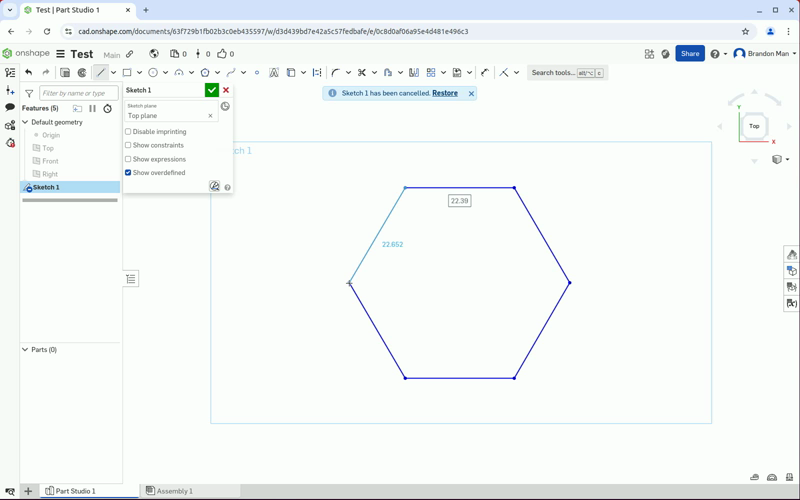
click(349, 282)
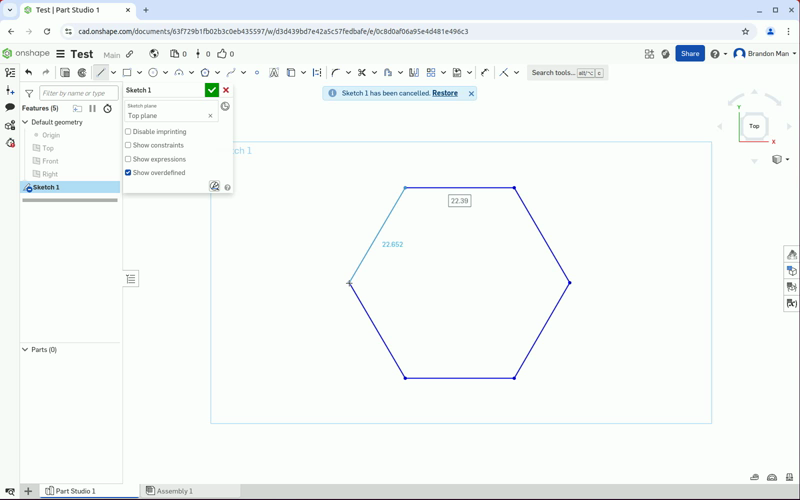
key(esc)
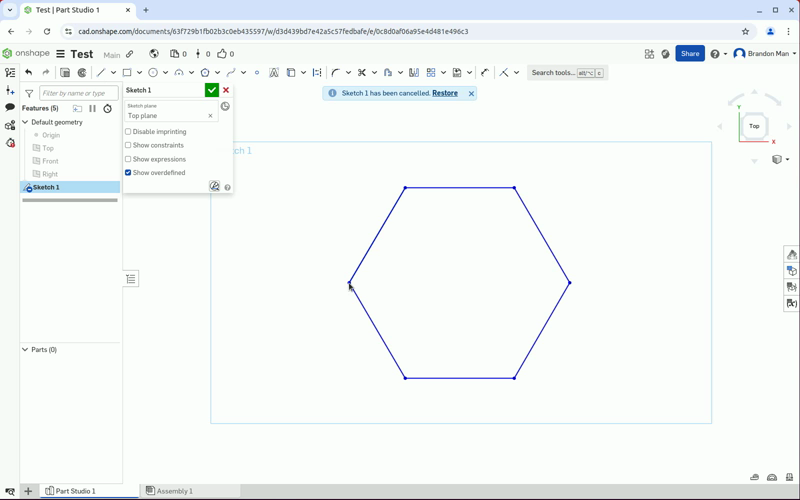
mouse_move(483, 310)
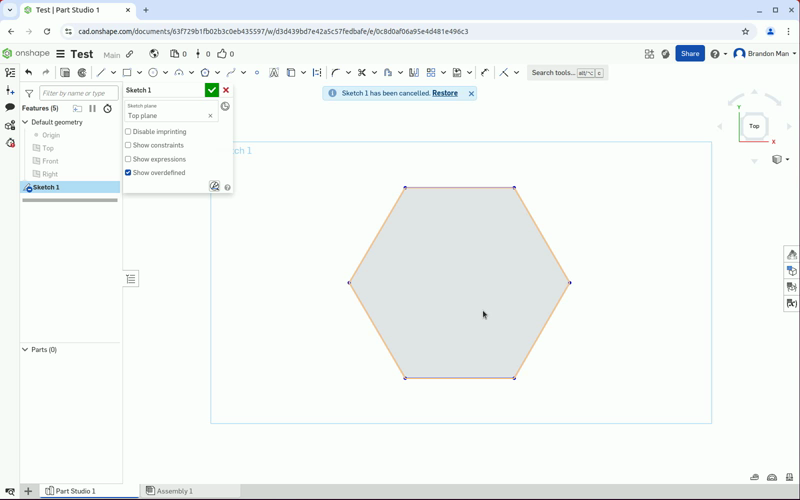
click(483, 310)
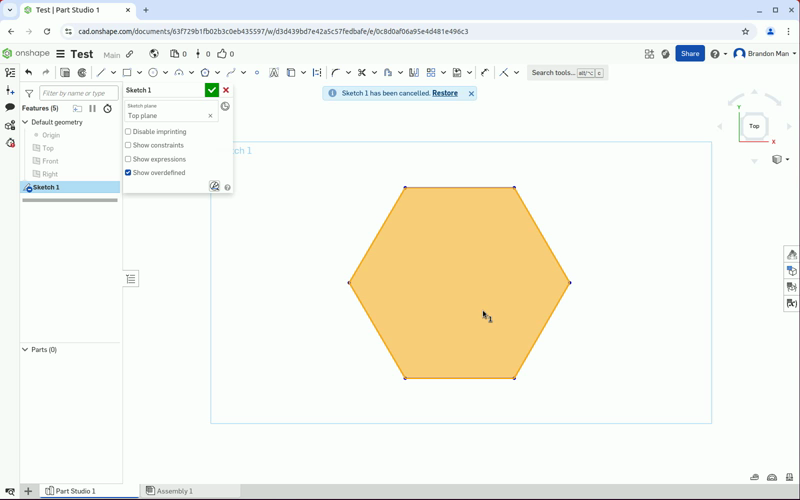
mouse_move(73, 352)
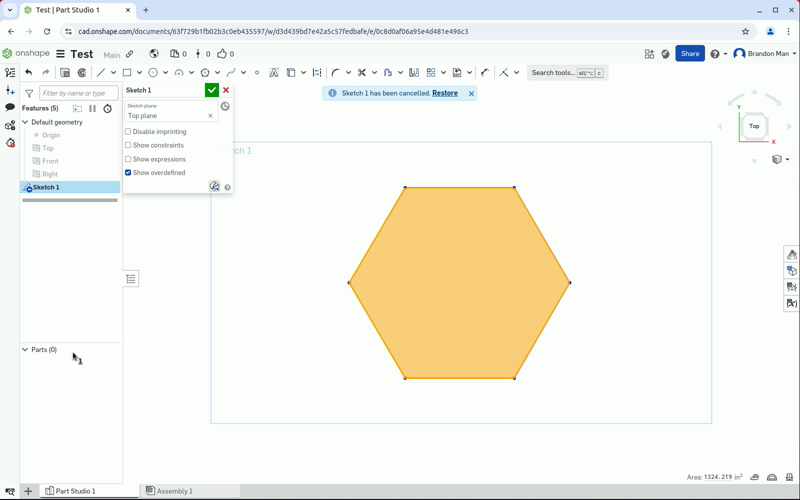
key(shift+y)
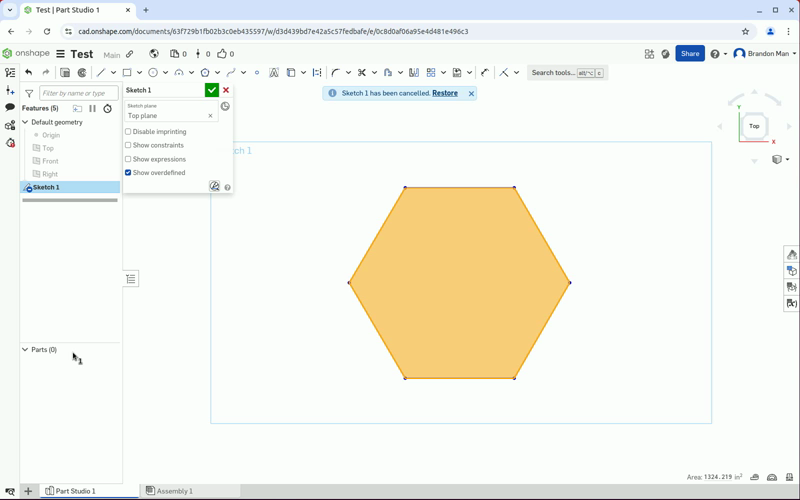
key(shift+e)
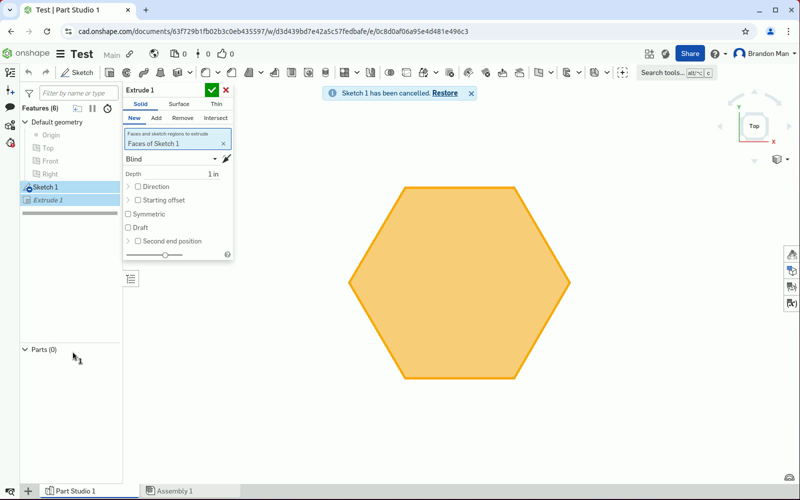
mouse_move(143, 106)
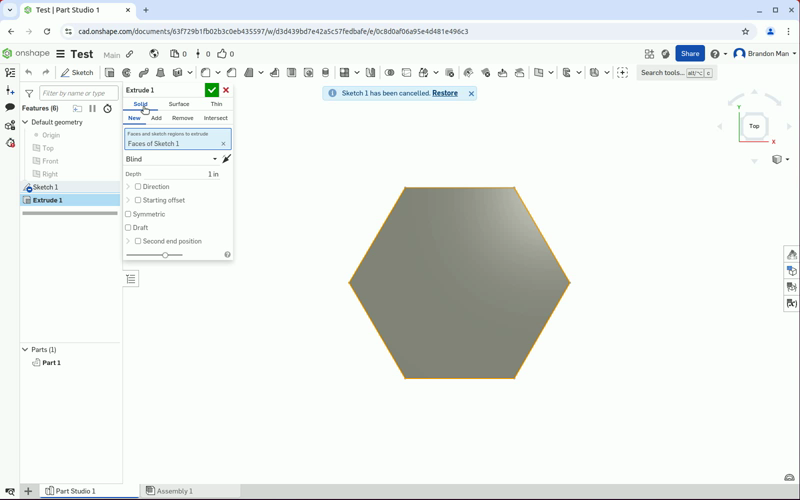
click(143, 106)
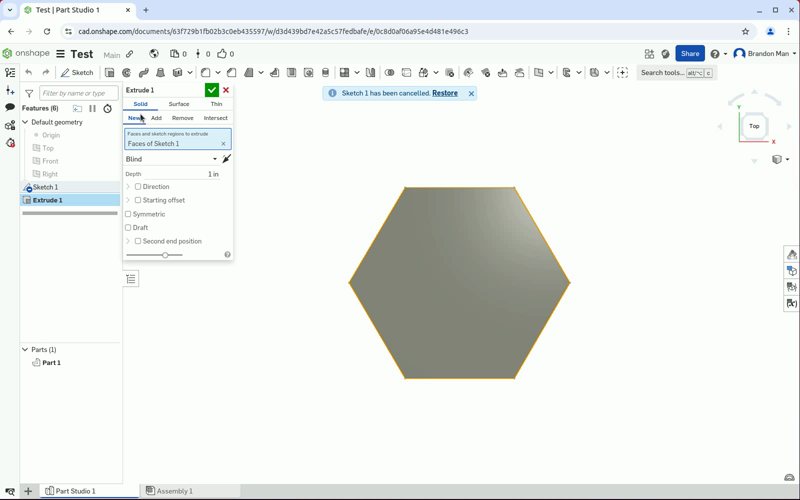
mouse_move(137, 120)
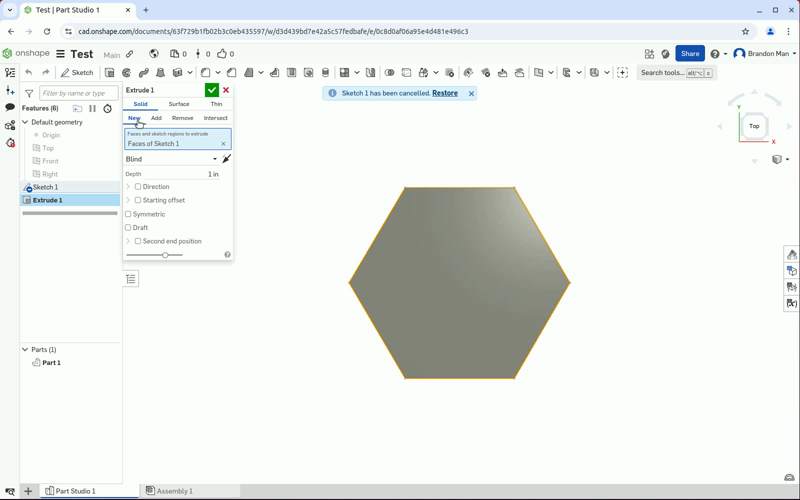
click(137, 120)
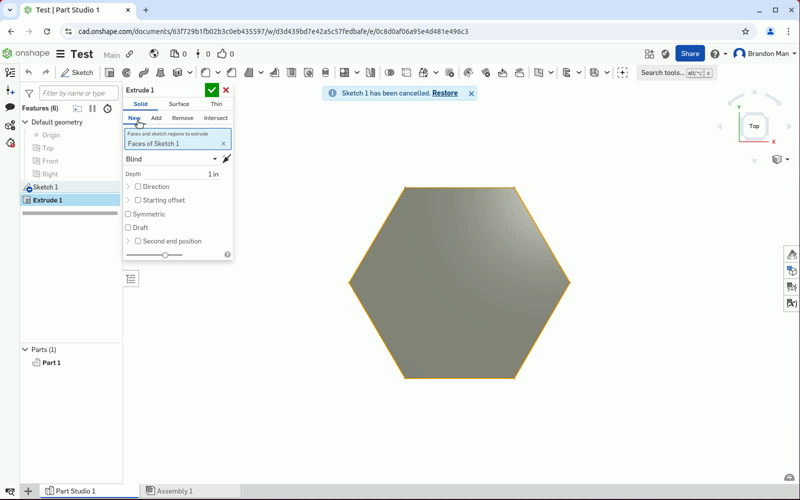
key(tab, 4)
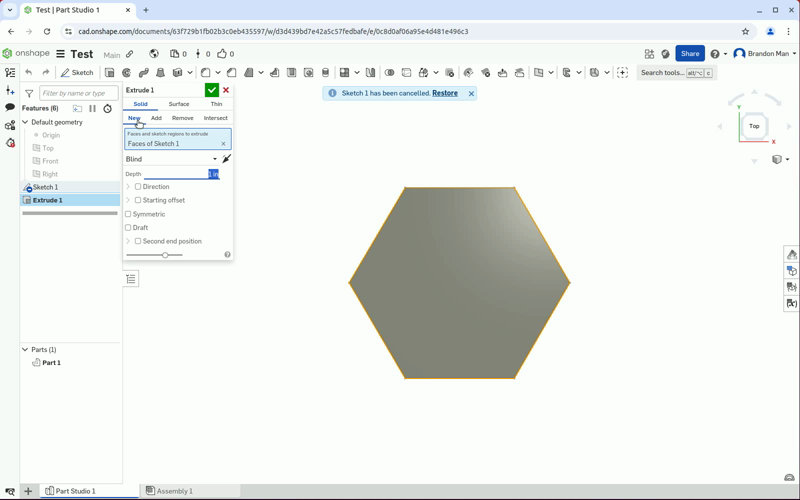
text(15.405)
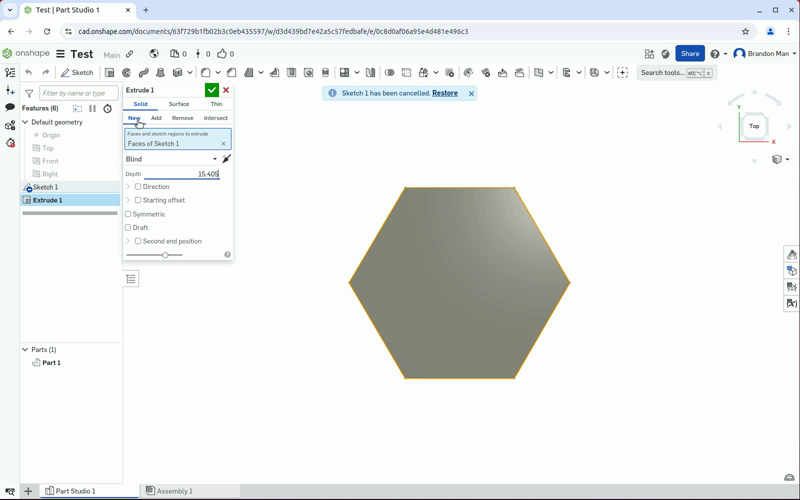
key(enter)
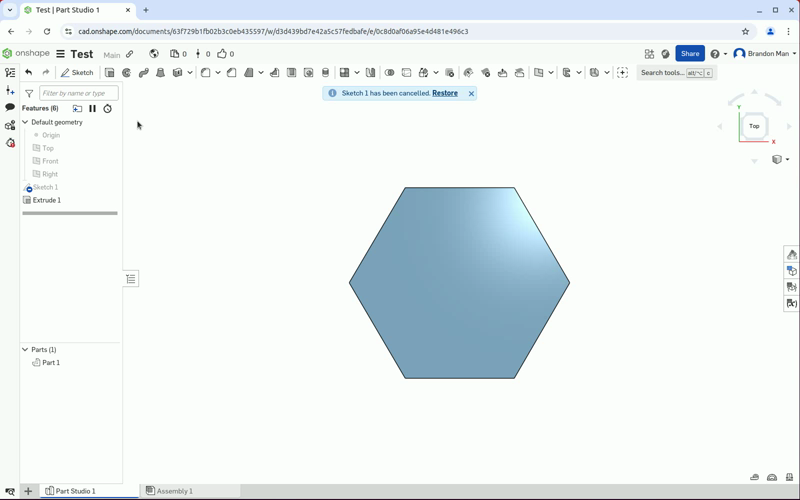
key(shift+h)
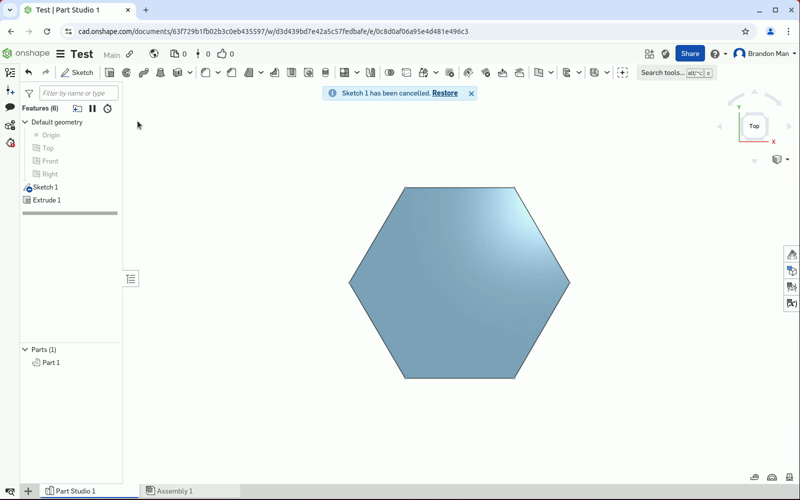
key(shift+h)
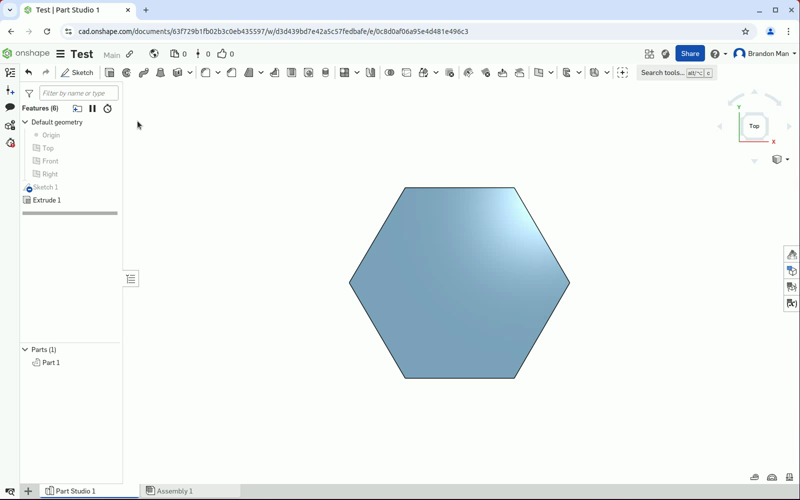
mouse_move(73, 189)
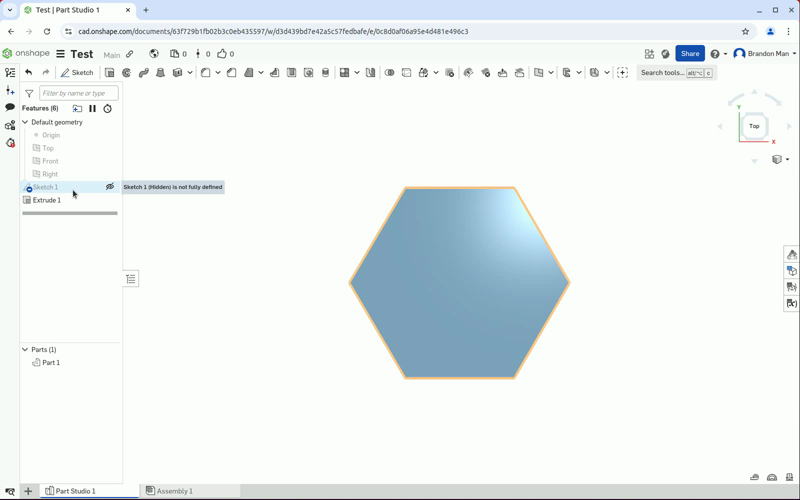
click(73, 189)
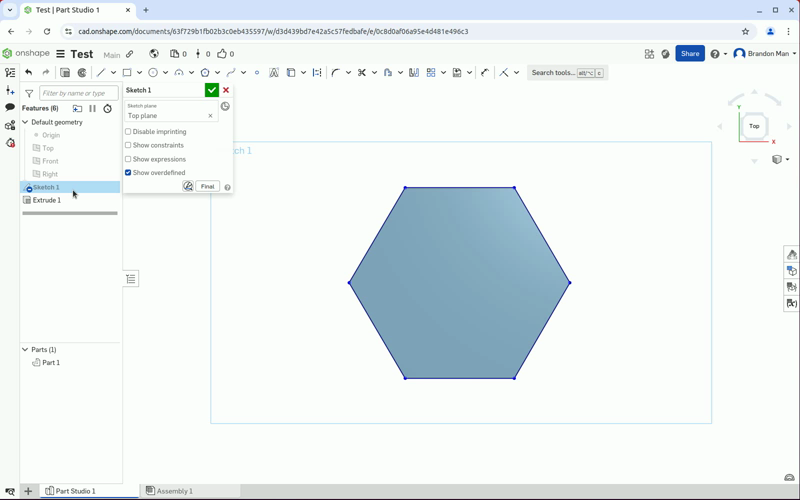
mouse_move(229, 92)
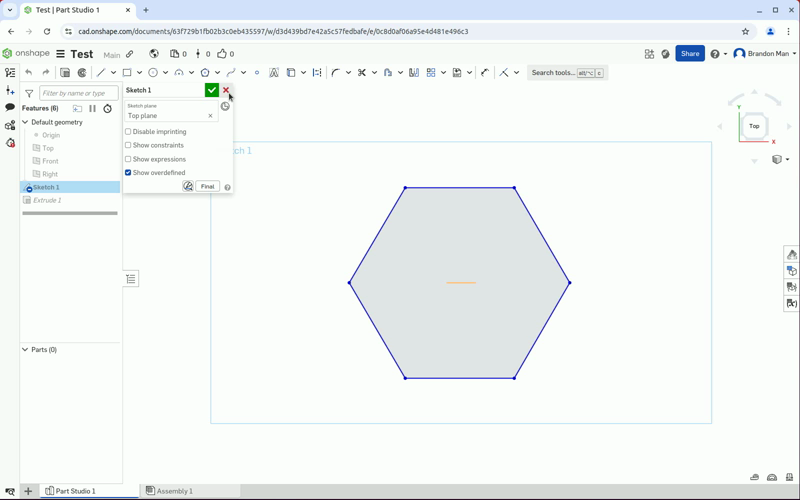
click(229, 92)
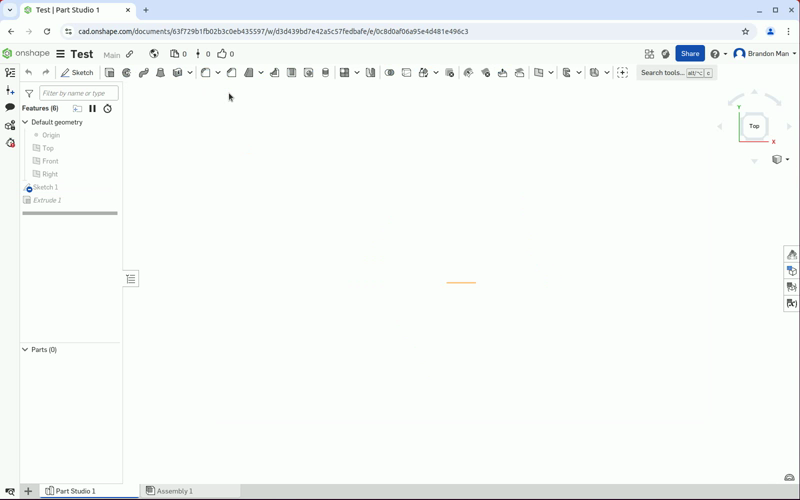
mouse_move(541, 75)
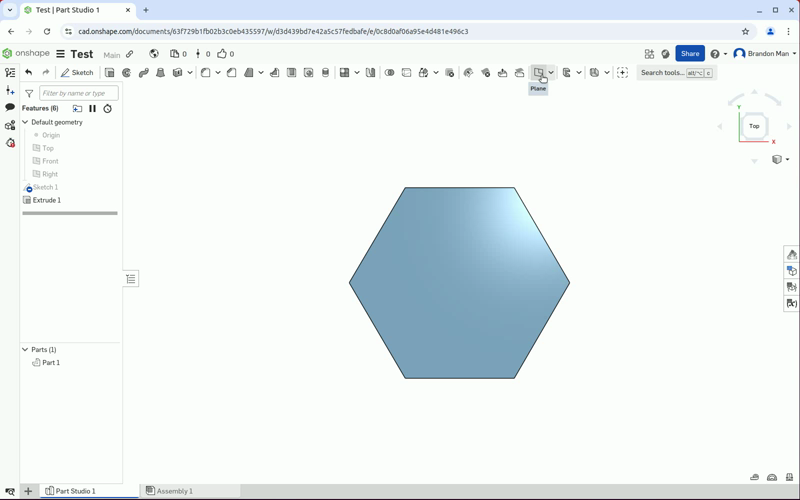
click(541, 75)
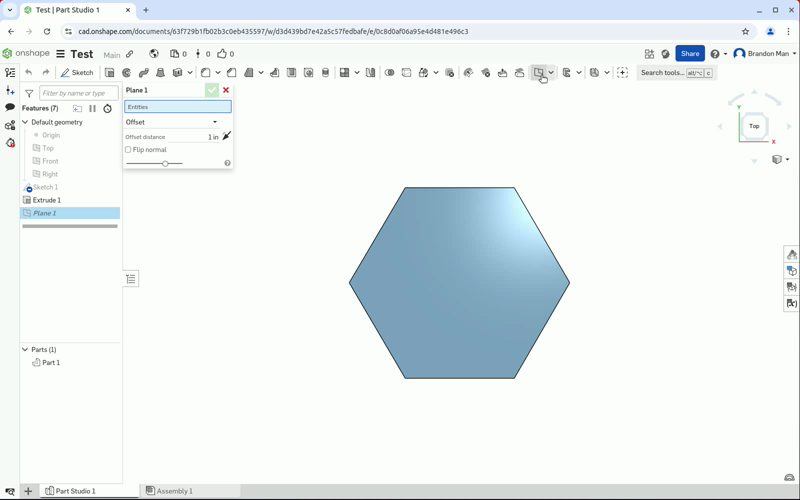
mouse_move(73, 150)
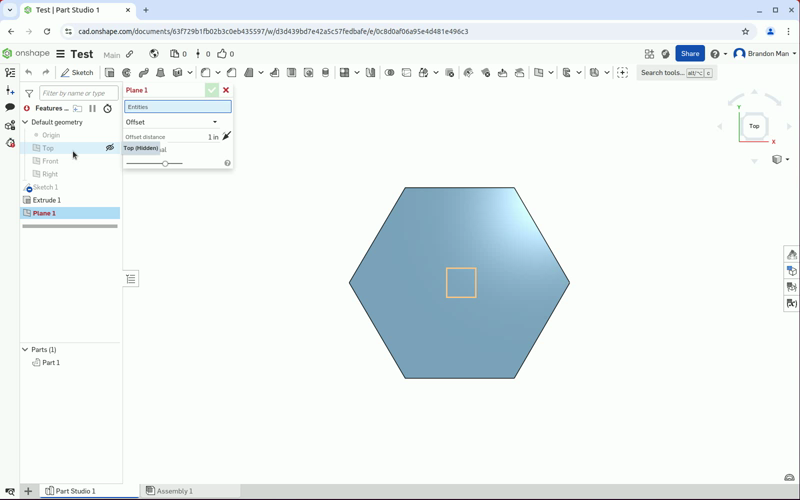
click(73, 150)
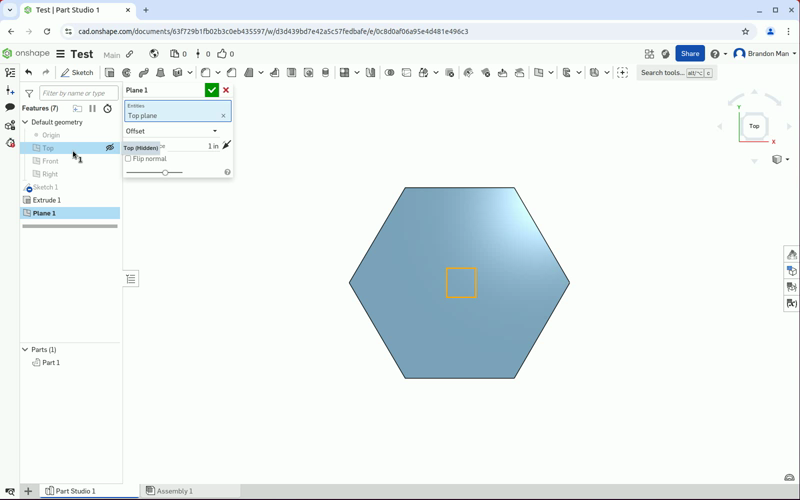
key(tab, 2)
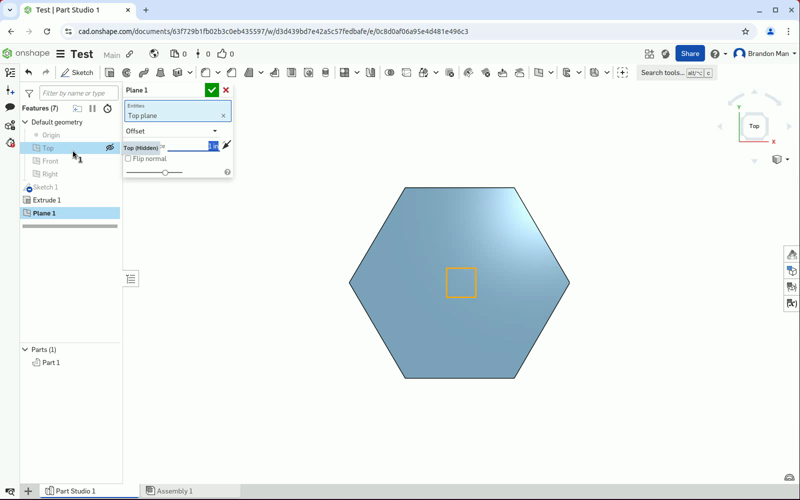
text(15.405)
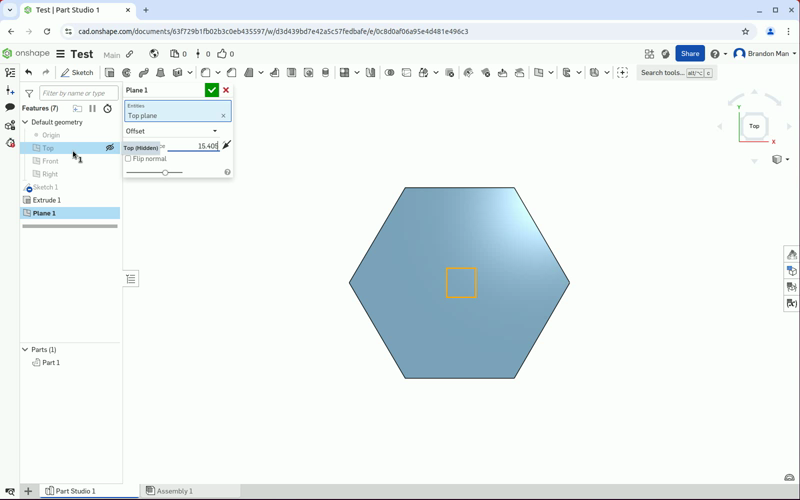
key(enter, 2)
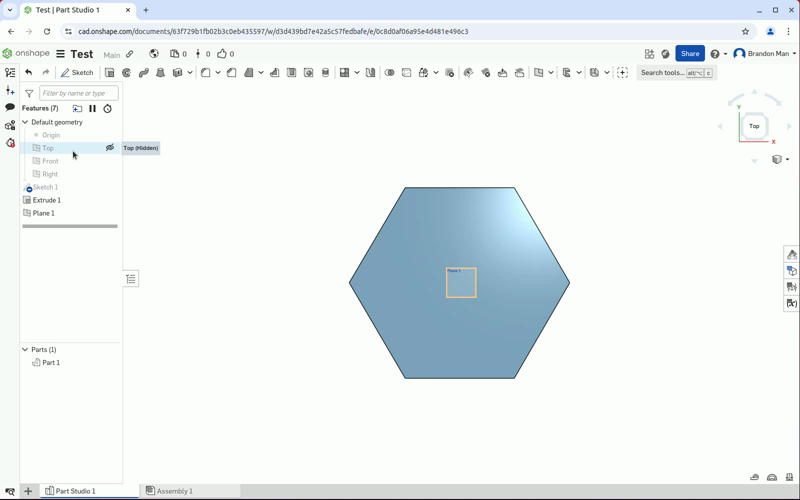
key(shift+s)
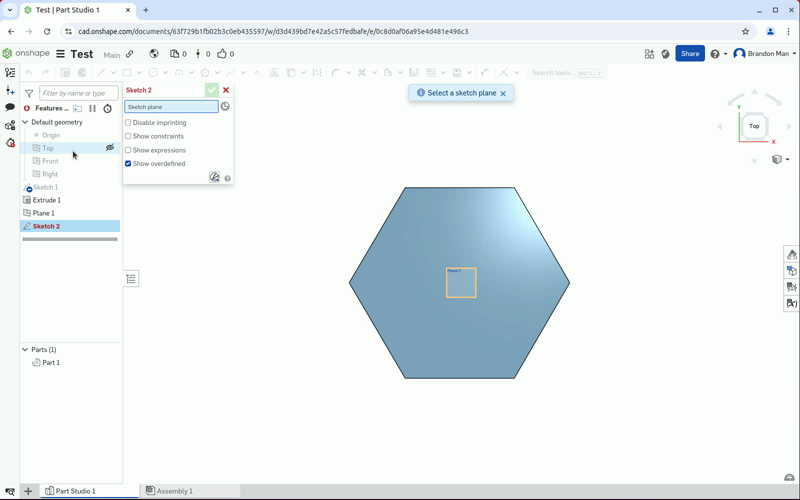
mouse_move(73, 215)
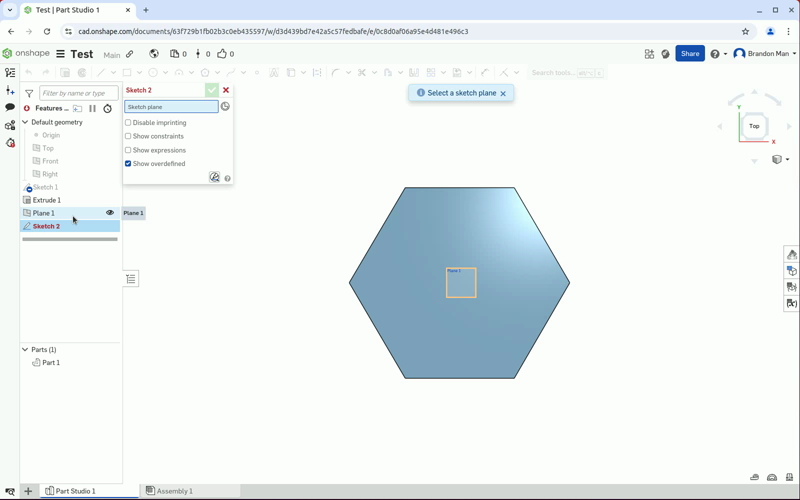
click(73, 215)
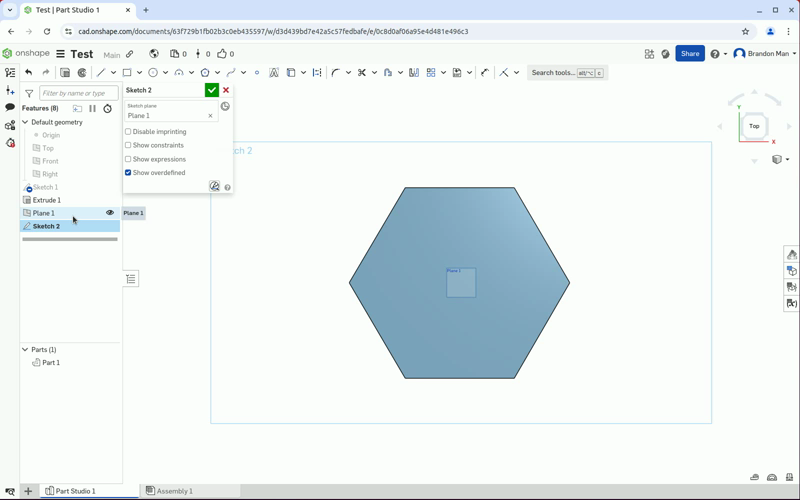
mouse_move(73, 352)
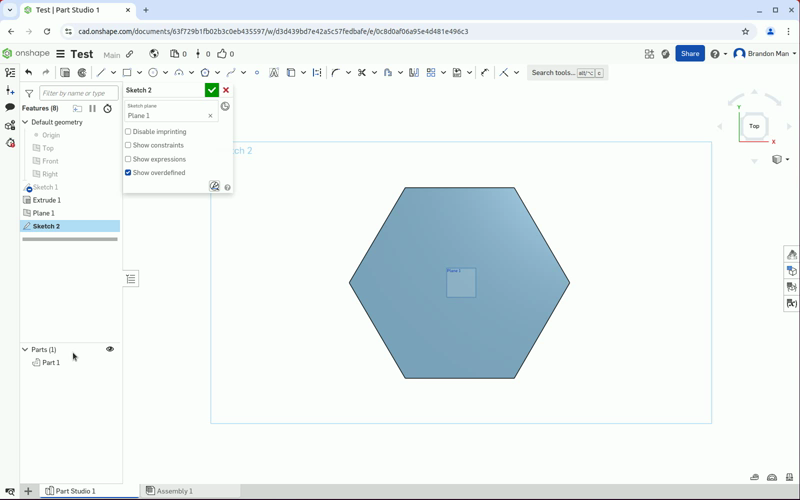
key(y)
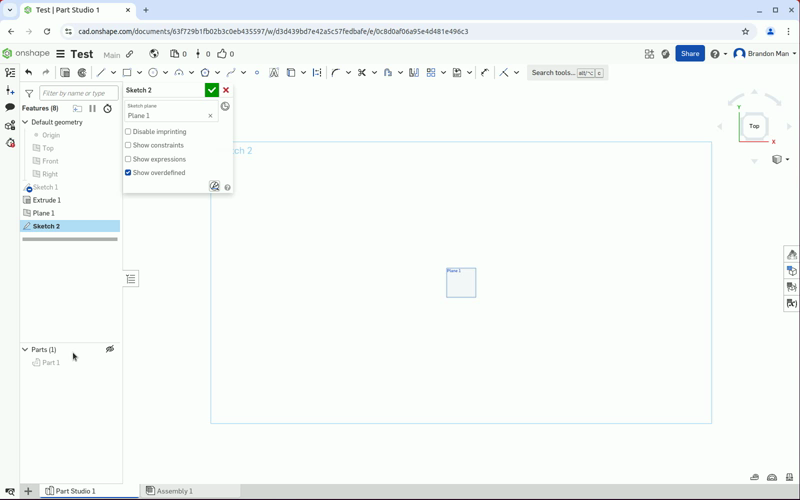
key(c)
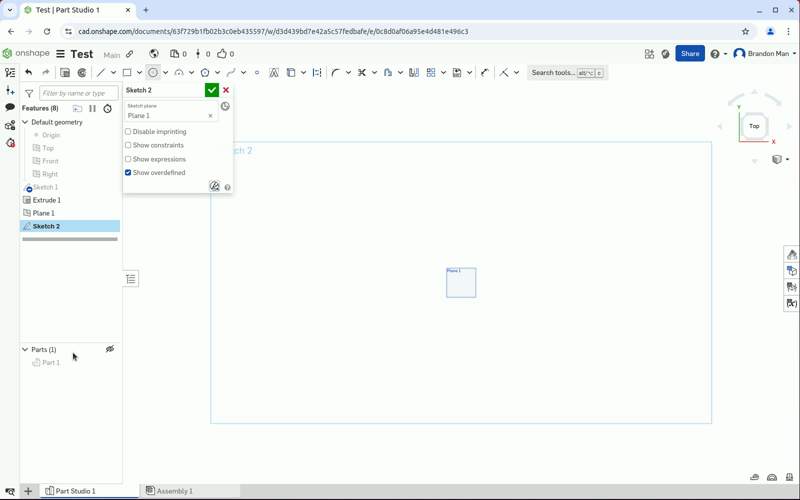
key_down(shift)
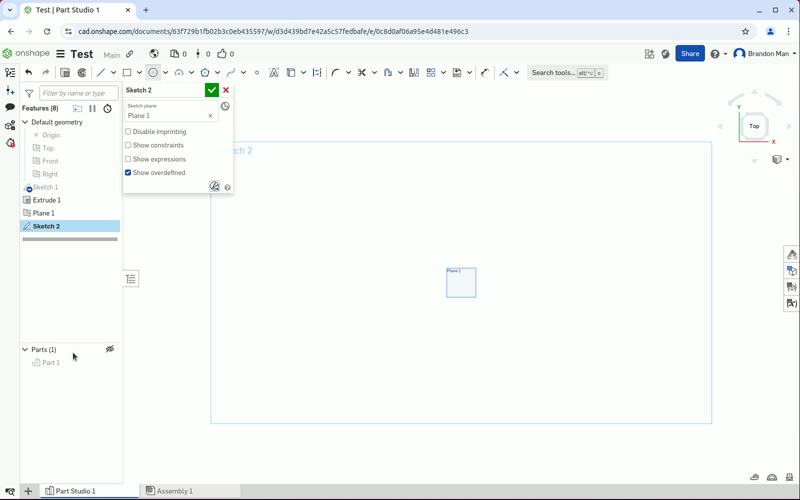
mouse_move(461, 282)
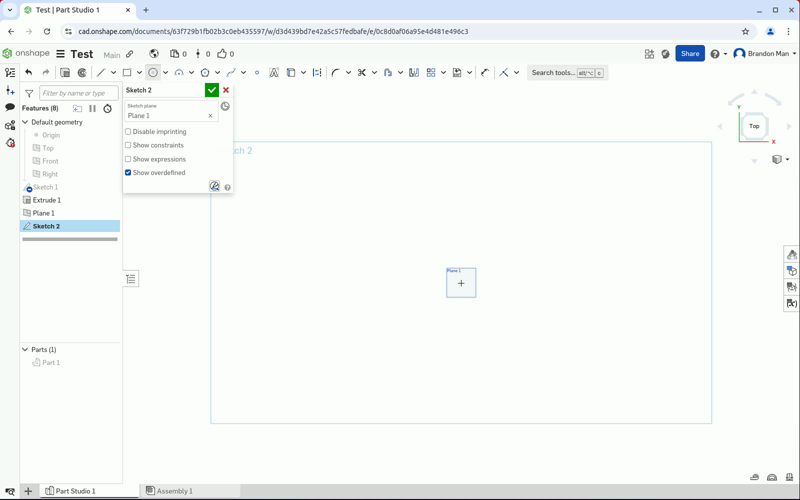
click(461, 282)
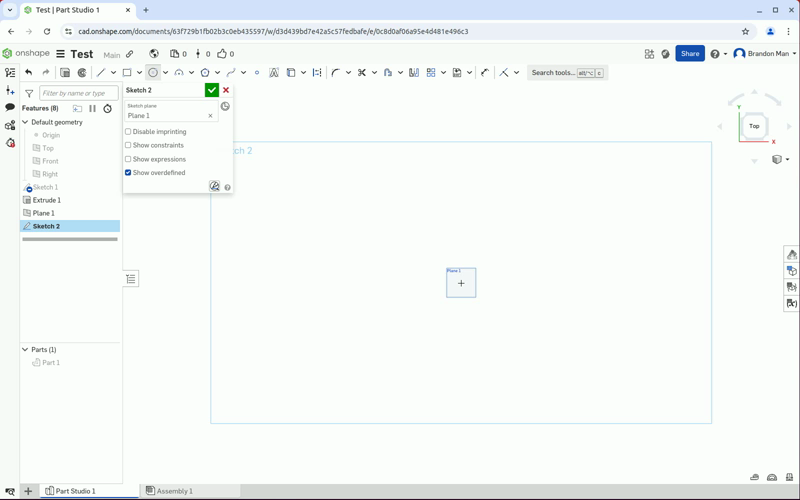
key_up(shift)
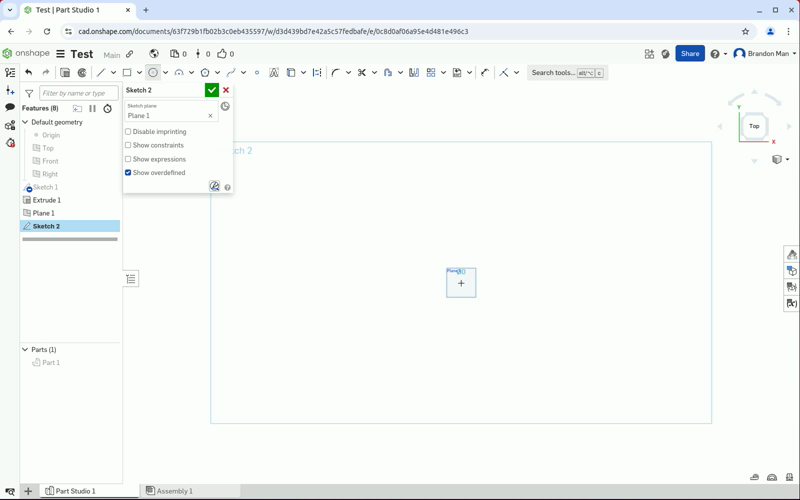
mouse_move(552, 282)
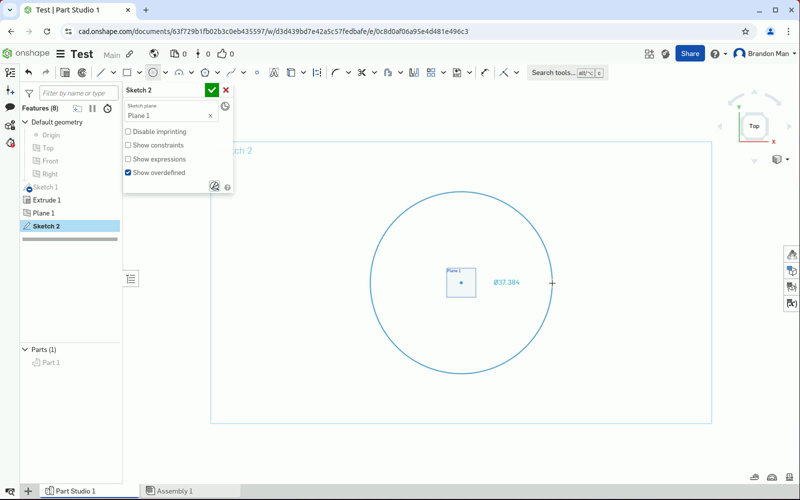
click(552, 282)
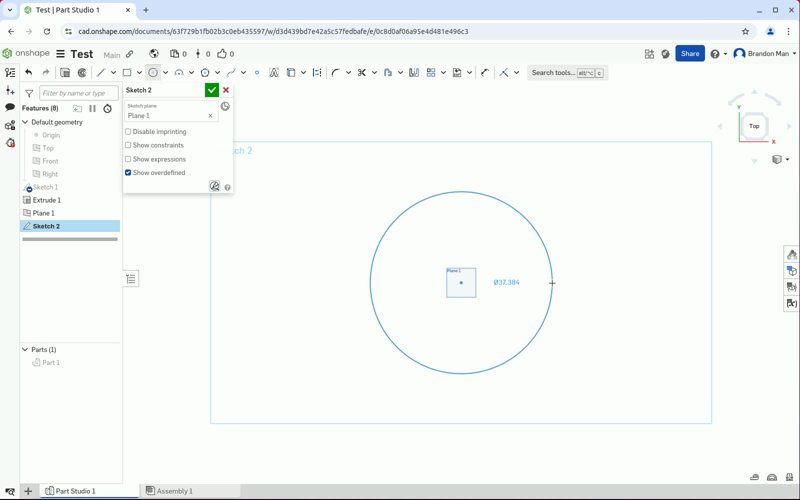
key(esc)
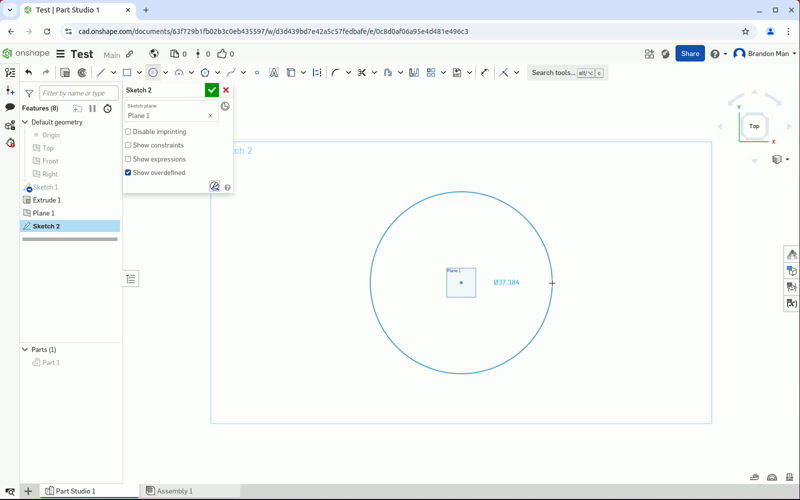
mouse_move(437, 226)
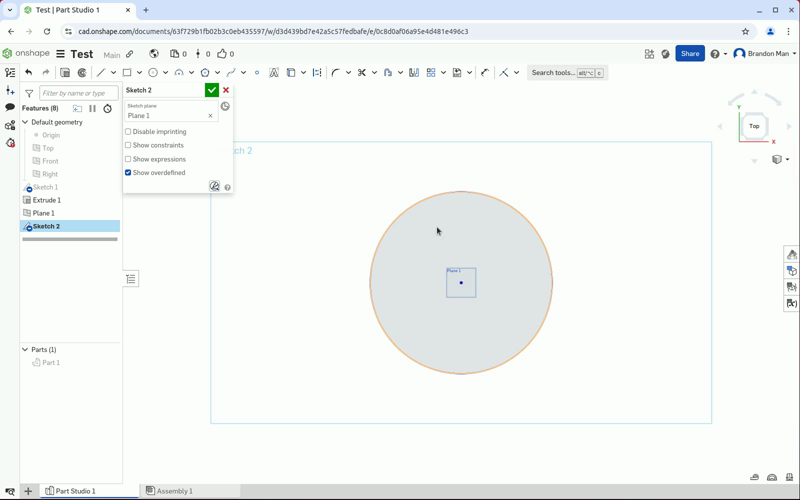
click(437, 226)
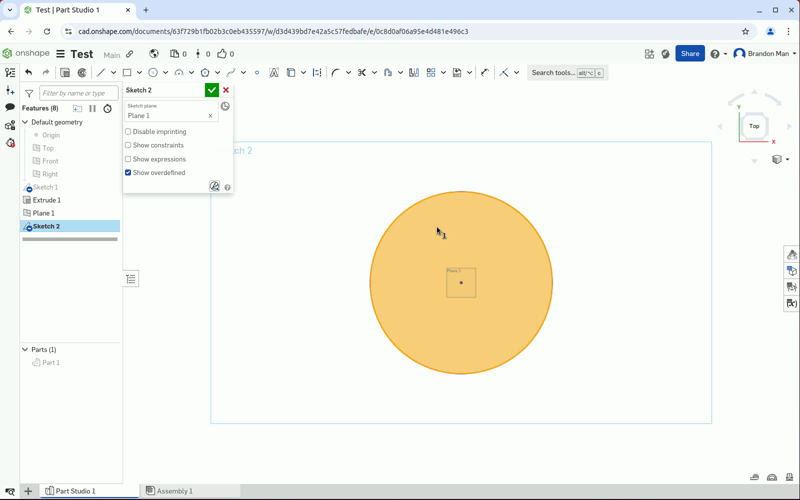
mouse_move(73, 352)
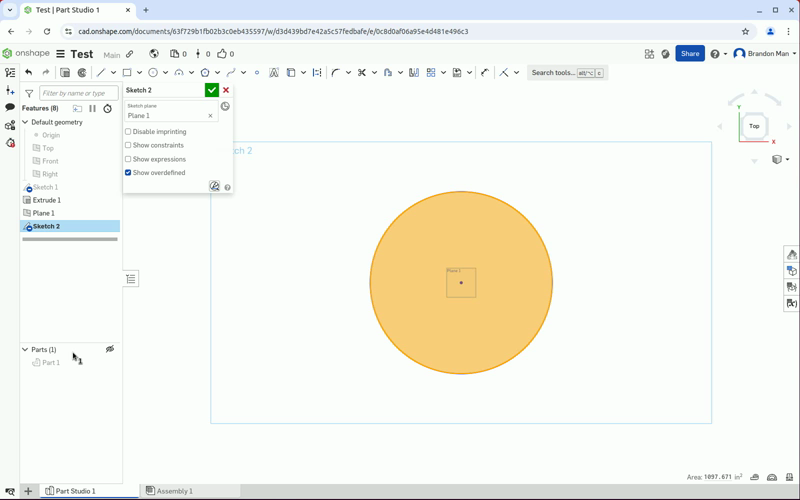
key(shift+y)
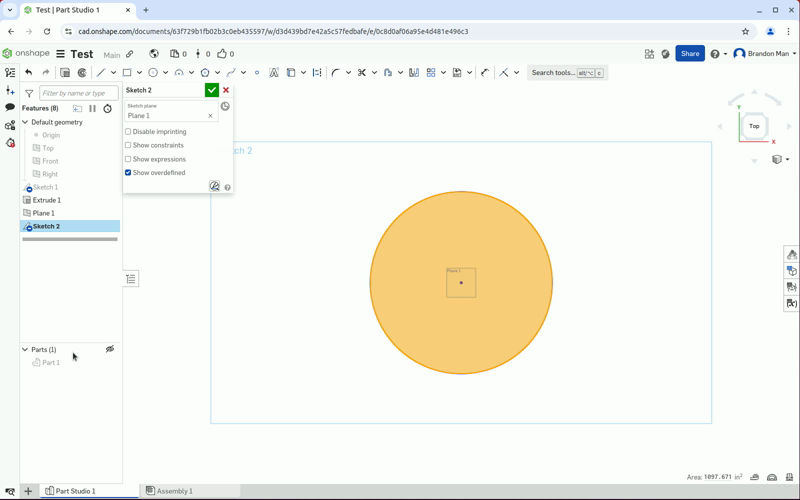
key(shift+e)
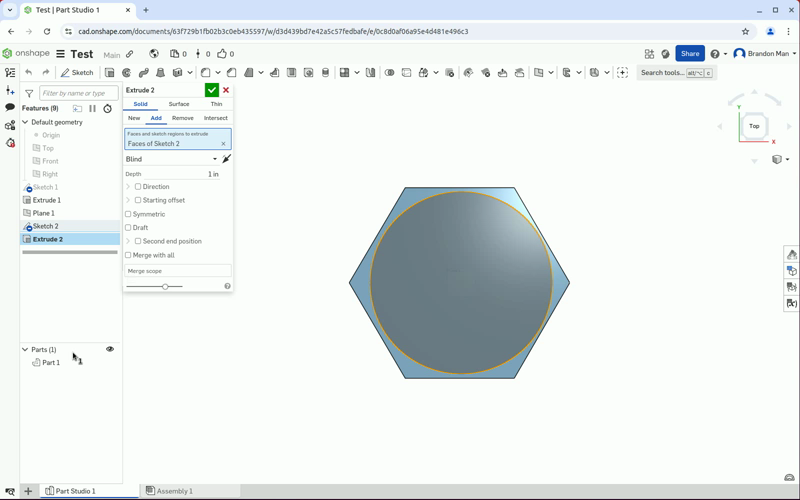
mouse_move(143, 106)
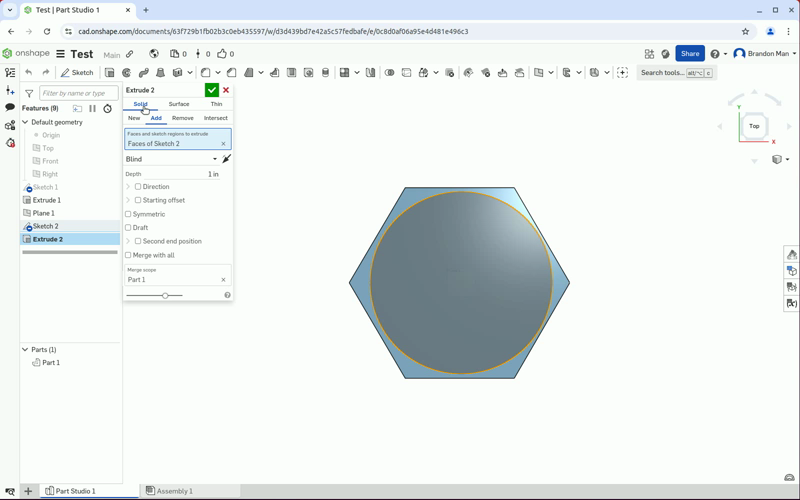
click(143, 106)
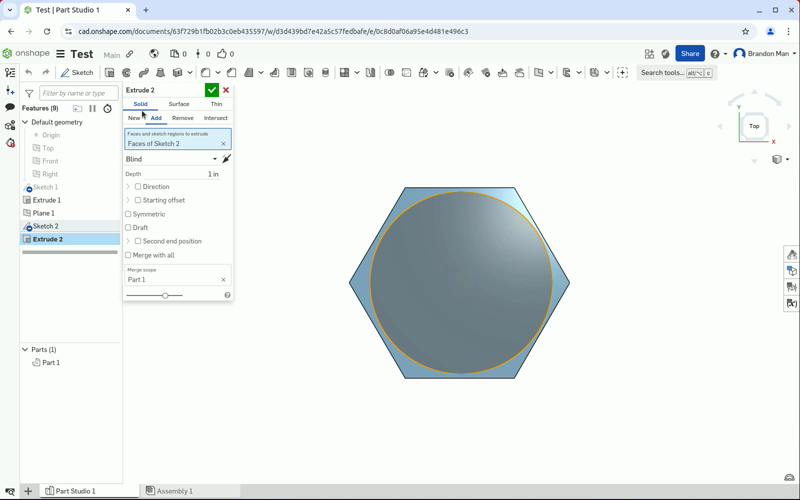
mouse_move(137, 120)
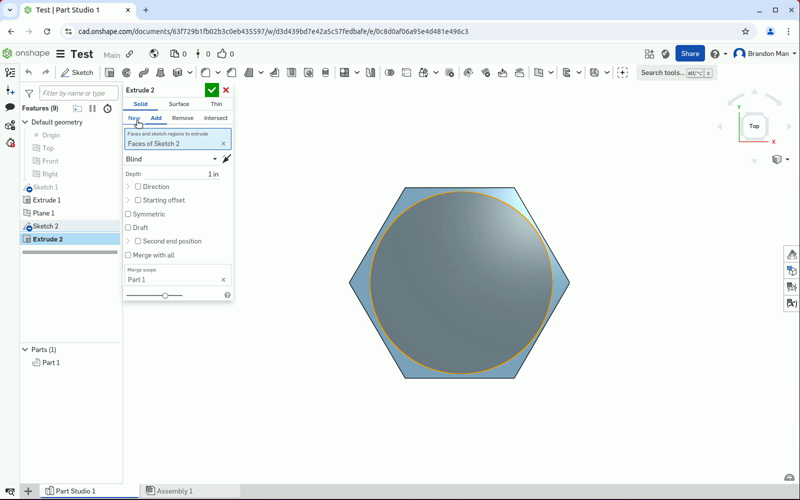
click(137, 120)
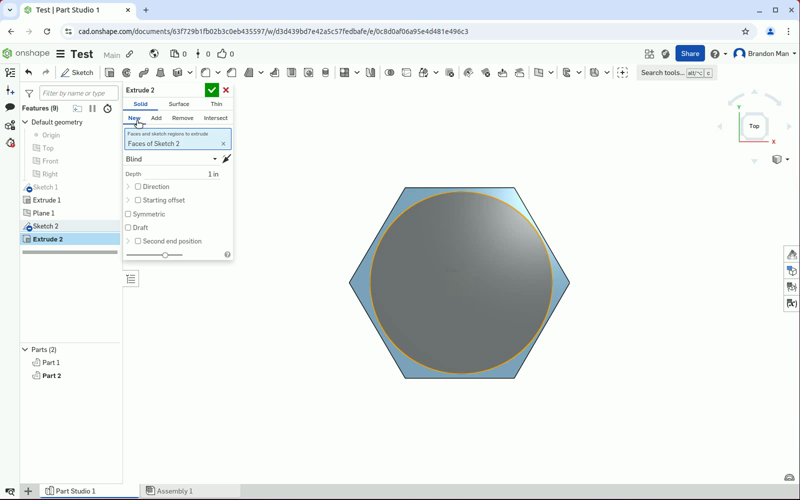
key(tab, 4)
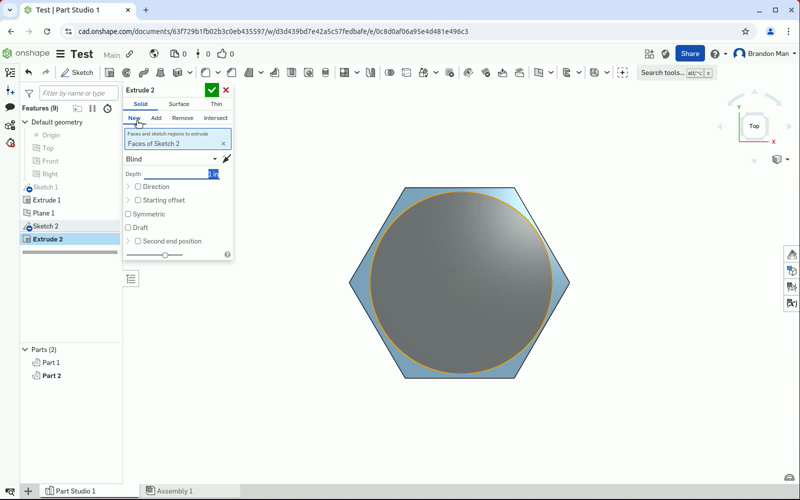
text(7.703)
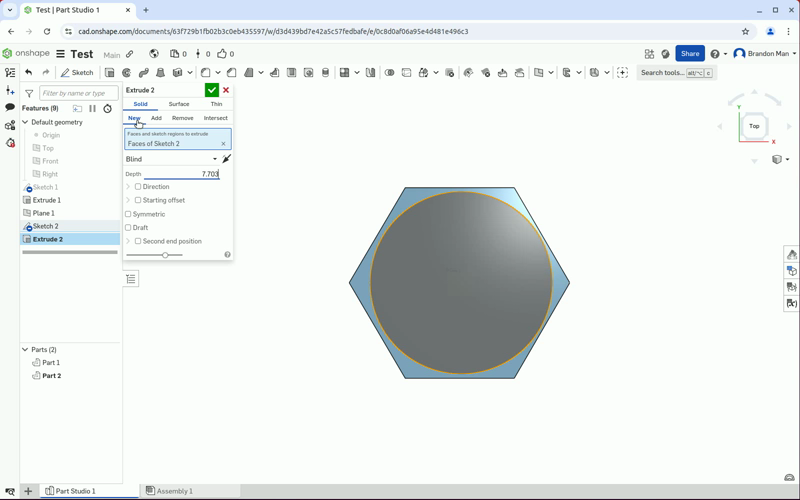
key(enter)
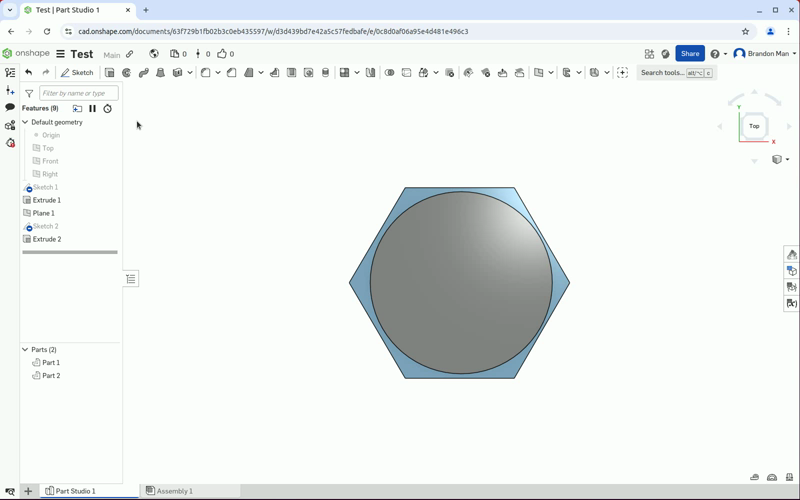
key(shift+h)
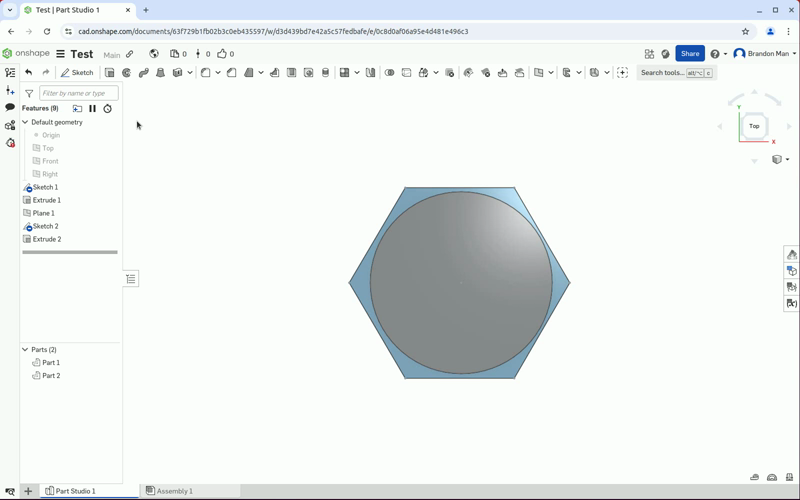
key(shift+h)
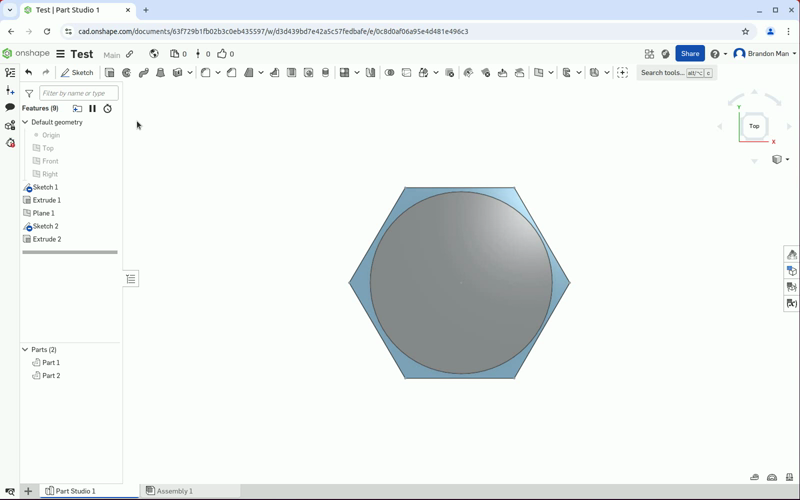
key(shift+7)
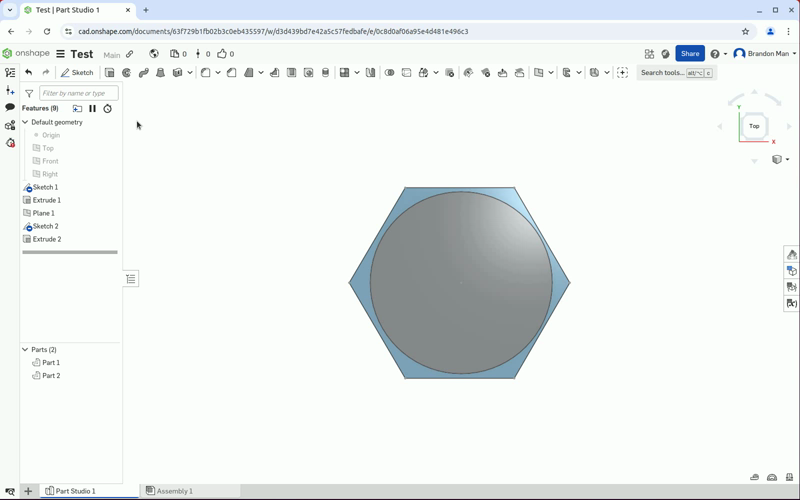
key(up, 3)
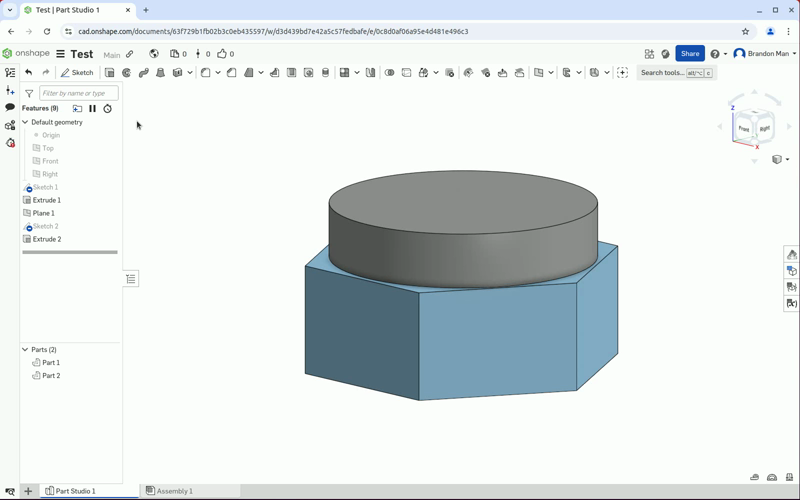
key(left, 3)
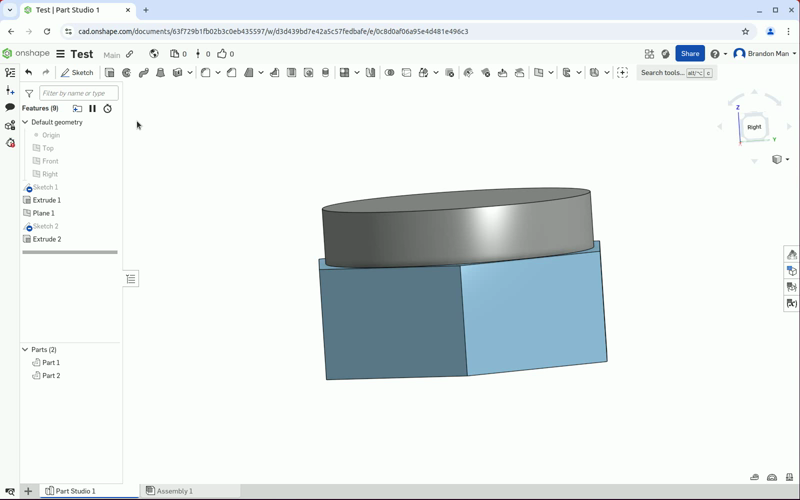
key(right, 3)
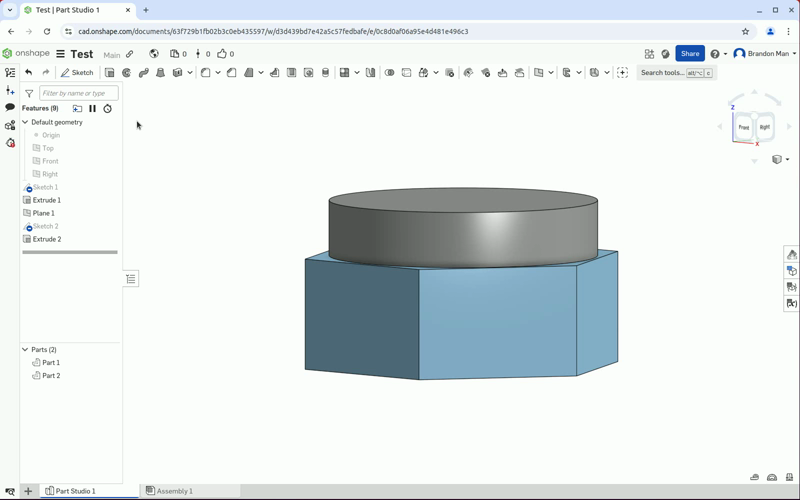
key(down, 3)
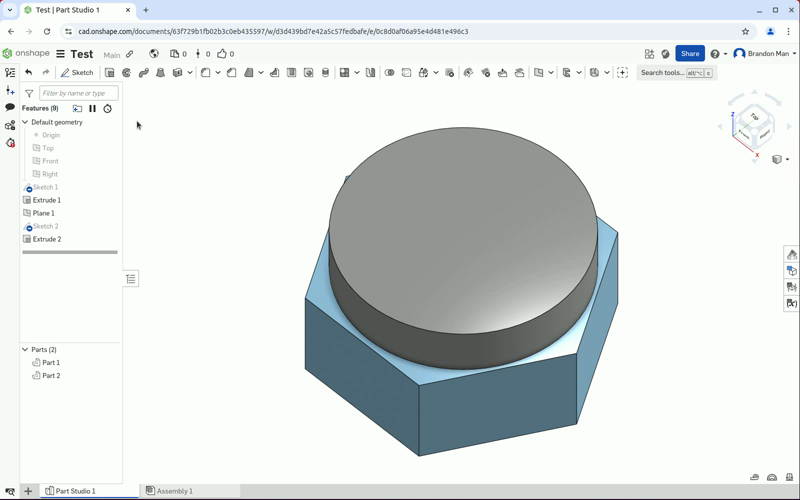
mouse_move(73, 189)
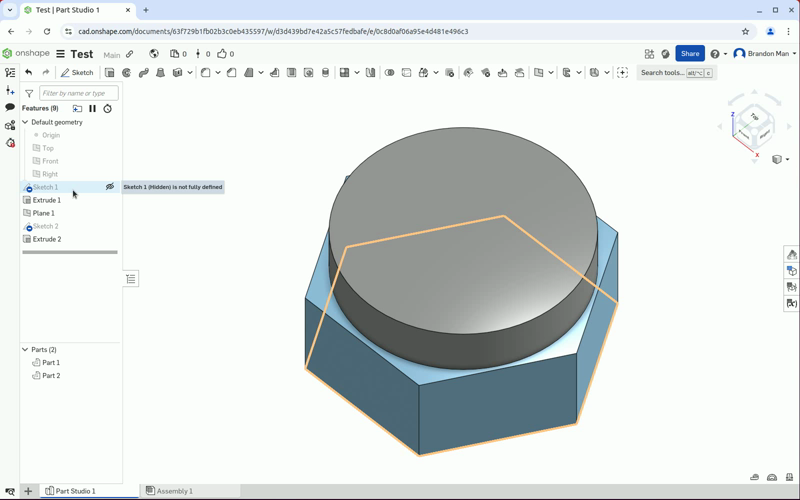
click(73, 189)